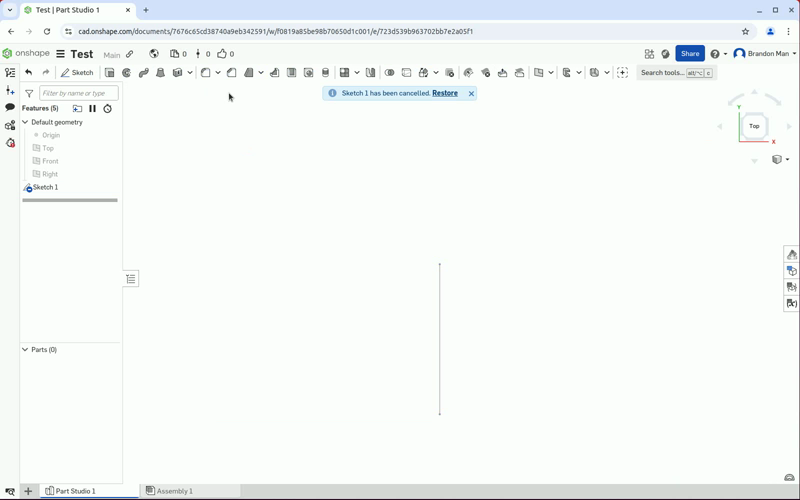
key(shift+h)
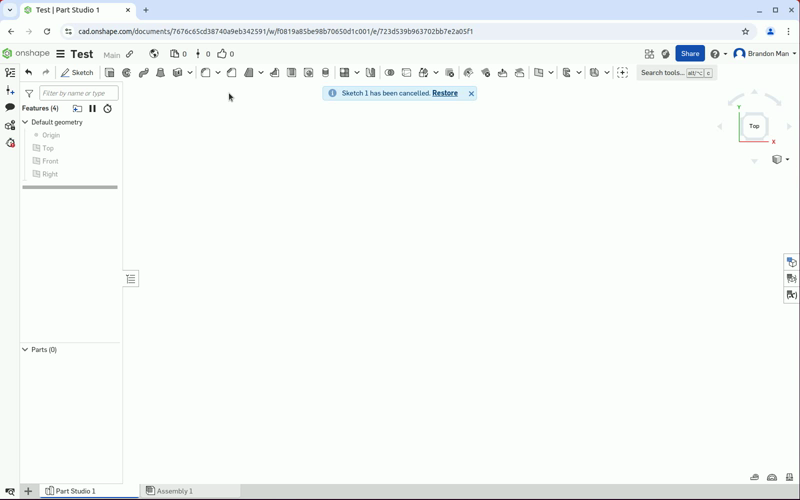
mouse_move(73, 352)
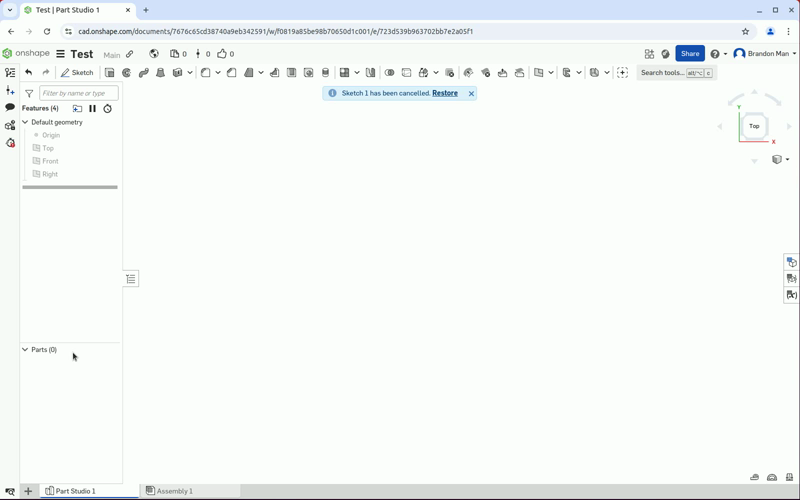
key(y)
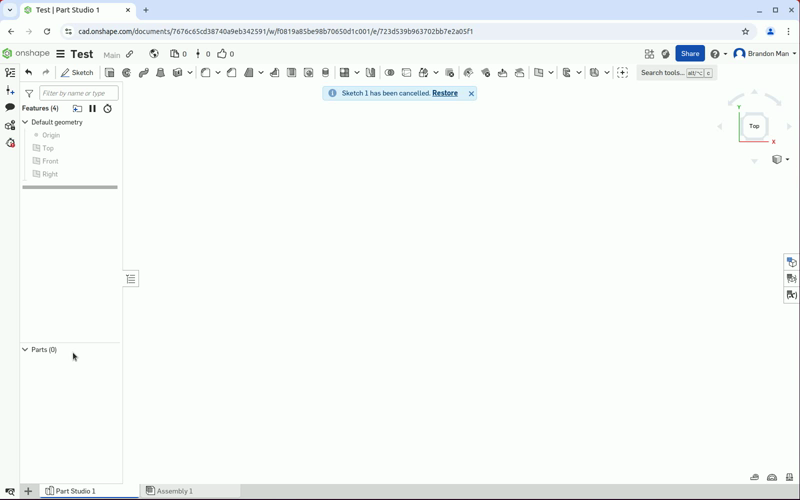
key(shift+p)
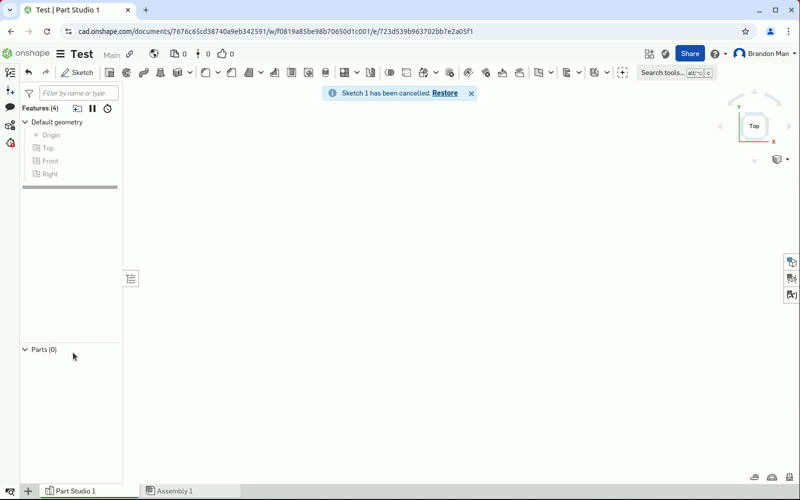
key(space)
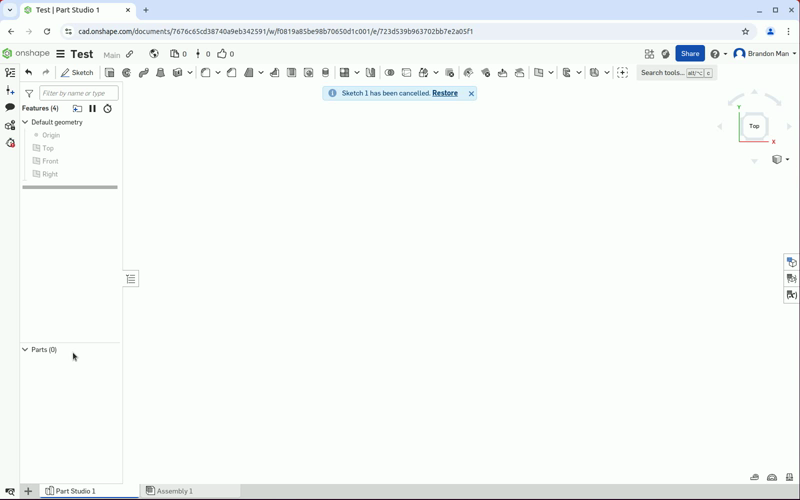
key_down(shift)
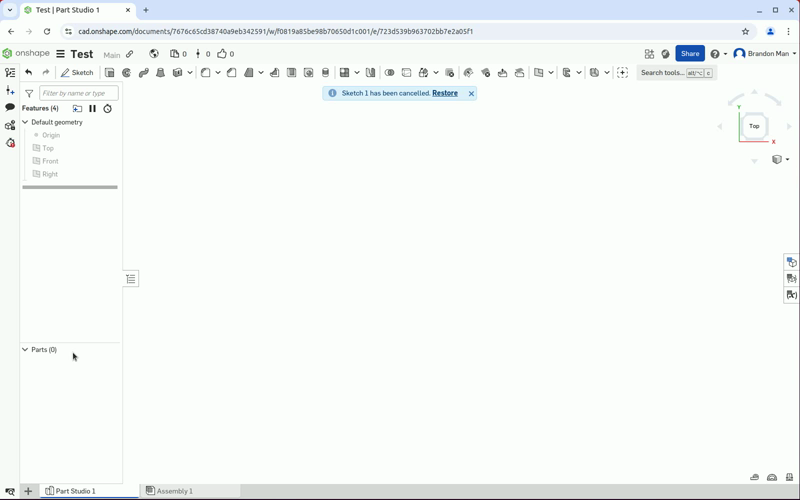
key(up)
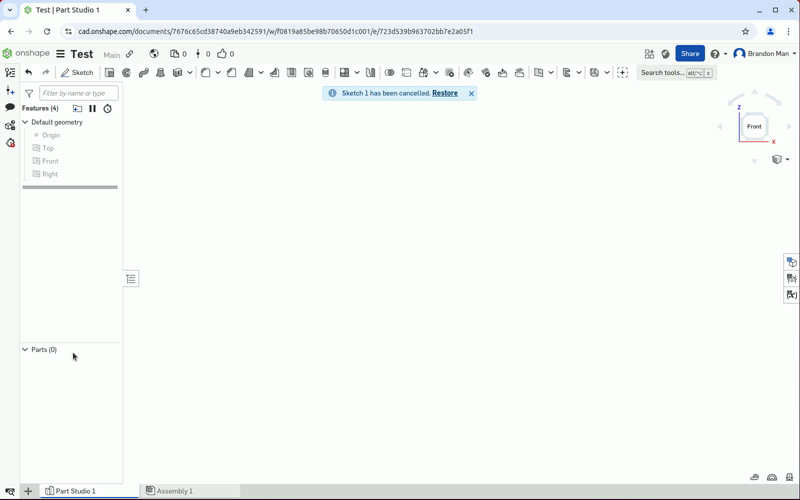
key_up(shift)
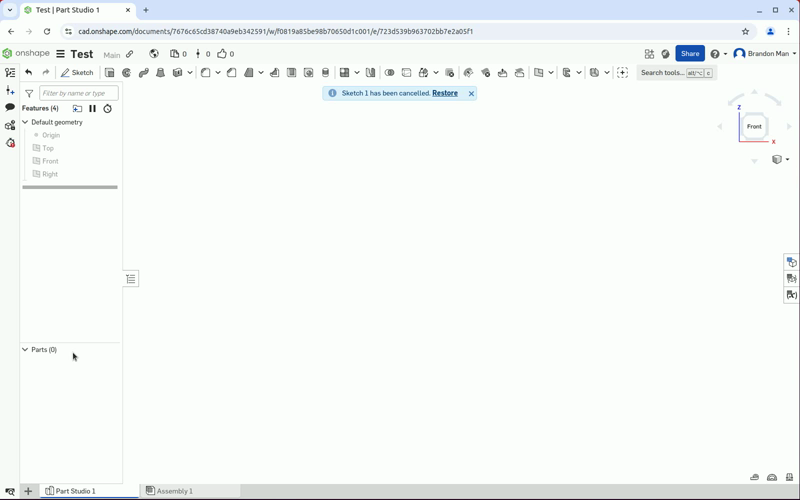
mouse_move(73, 352)
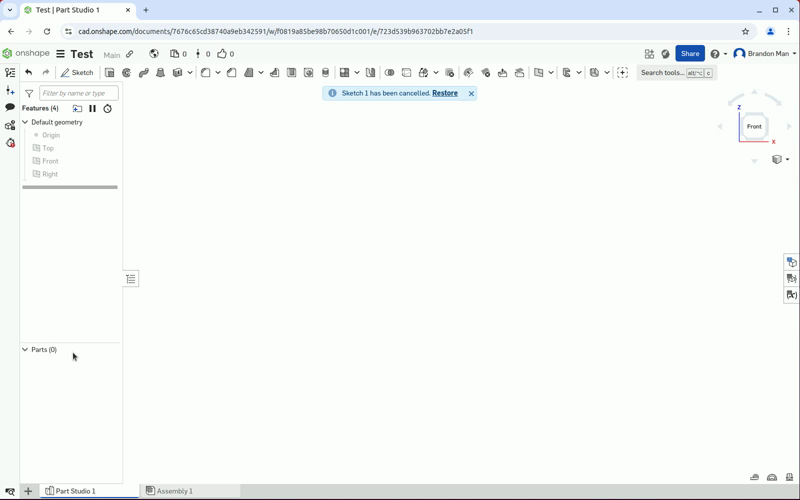
key(shift+y)
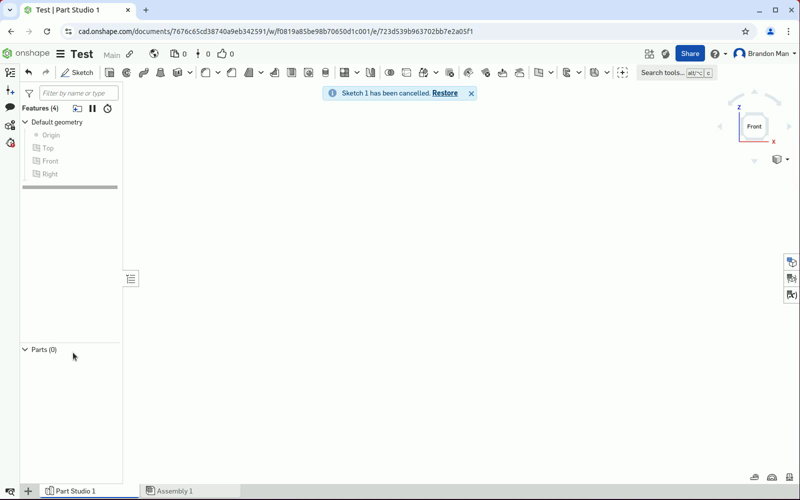
key(shift+s)
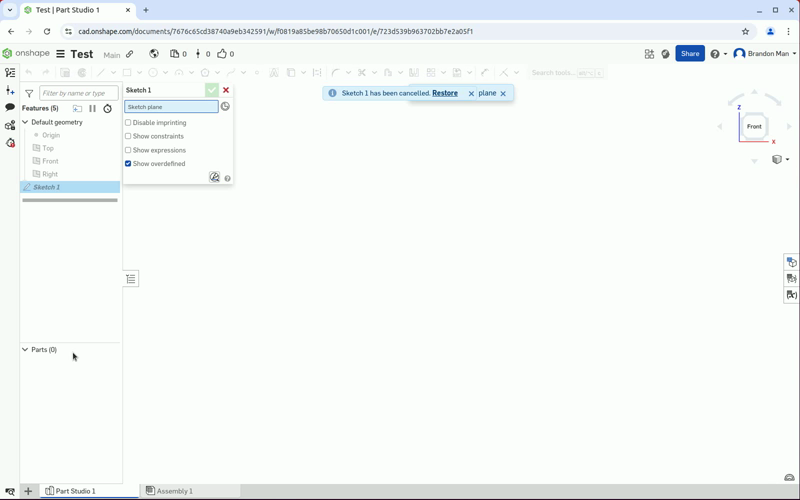
mouse_move(73, 163)
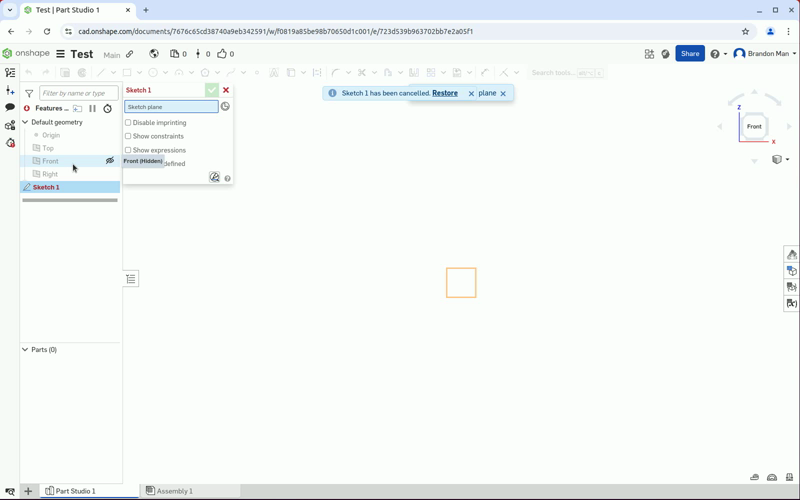
click(73, 163)
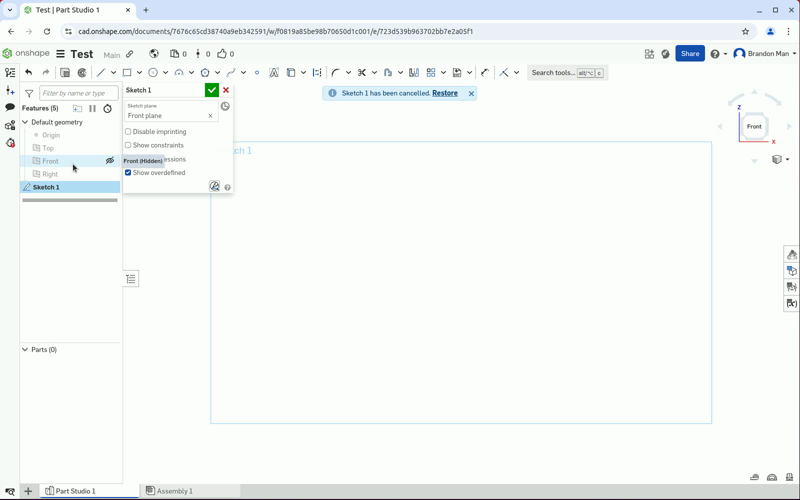
mouse_move(73, 352)
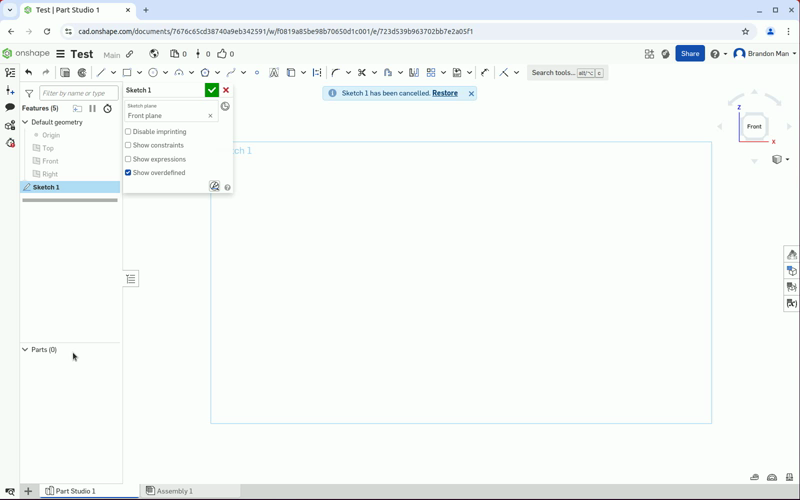
key(y)
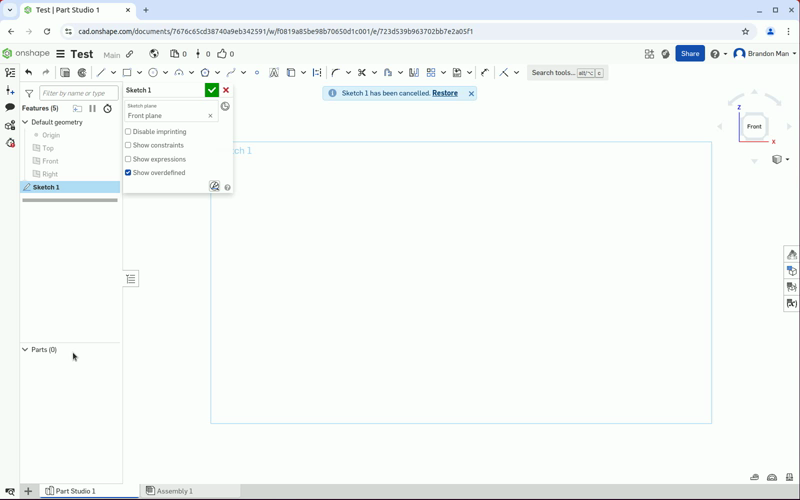
key(l)
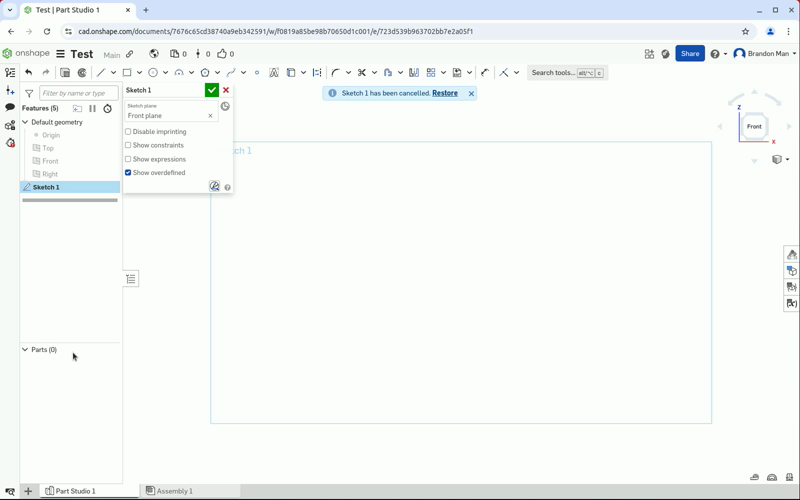
key_down(shift)
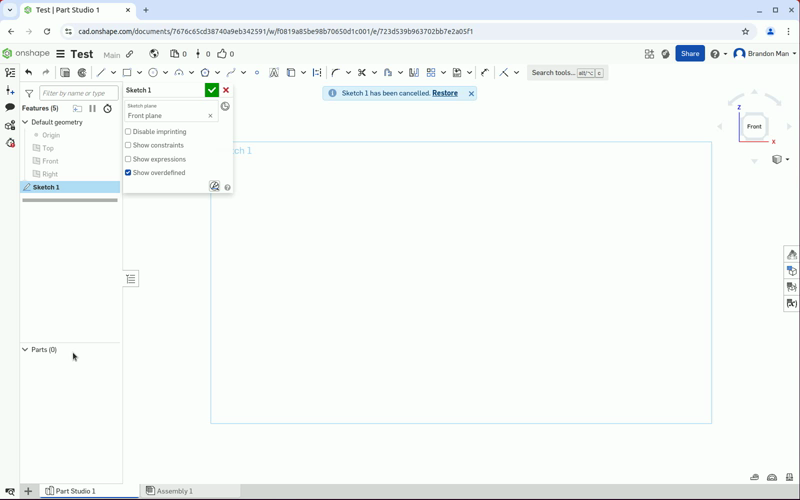
mouse_move(460, 282)
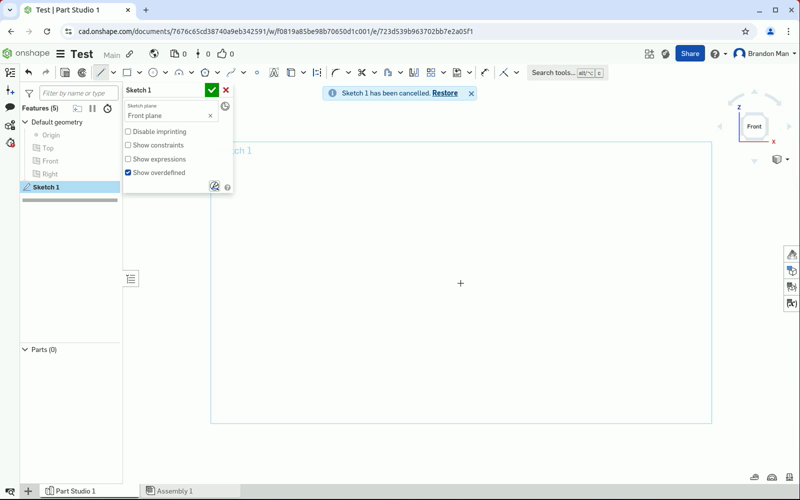
click(460, 282)
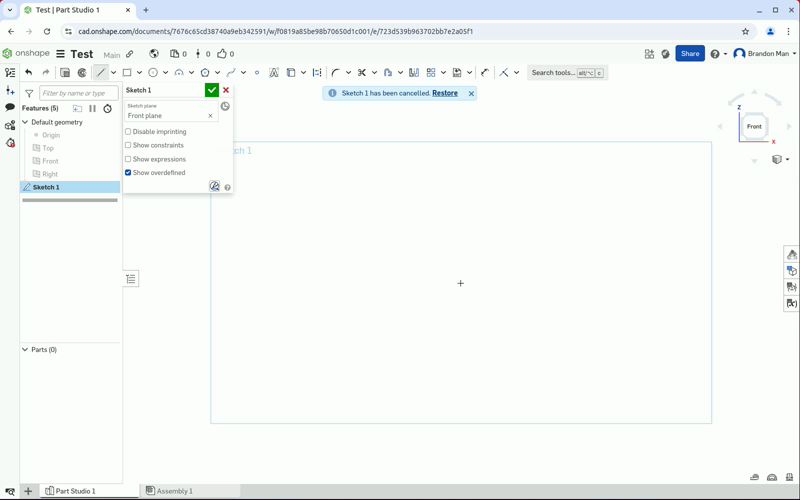
key_up(shift)
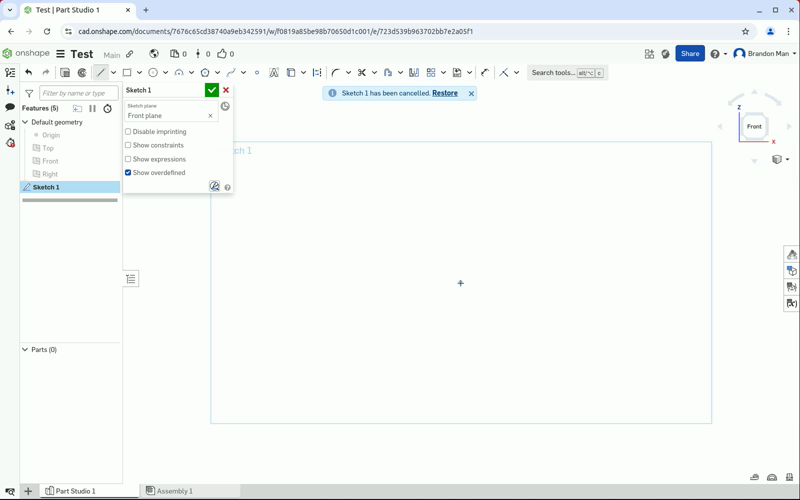
key_down(shift)
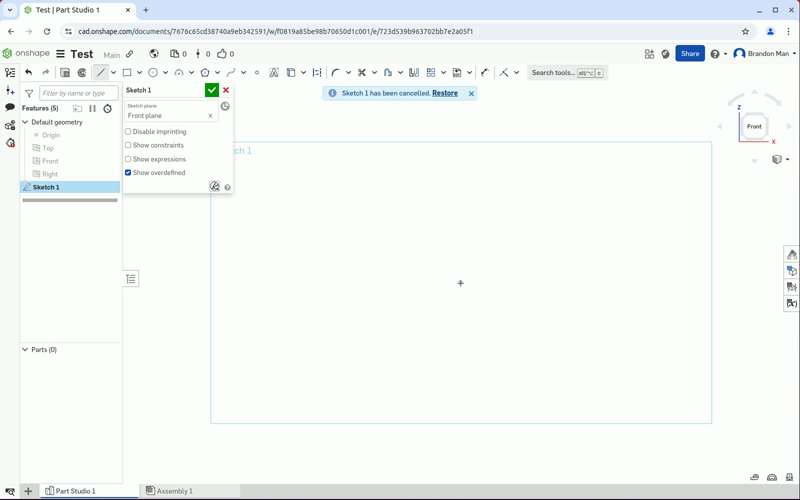
mouse_move(490, 282)
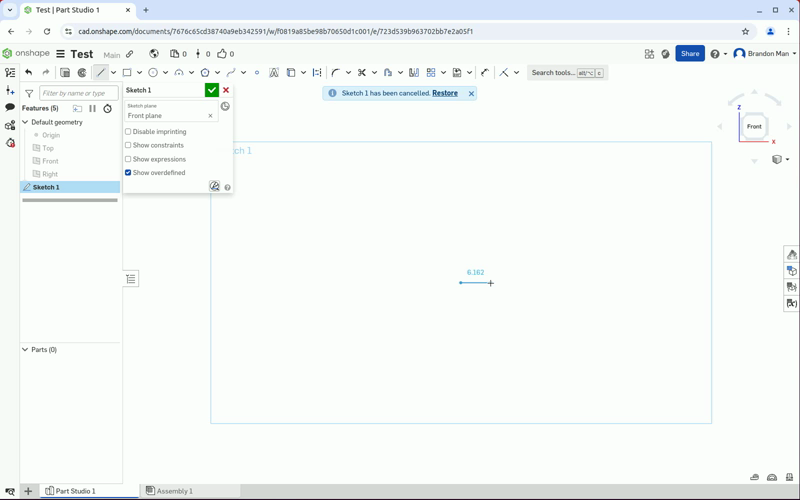
mouse_move(504, 282)
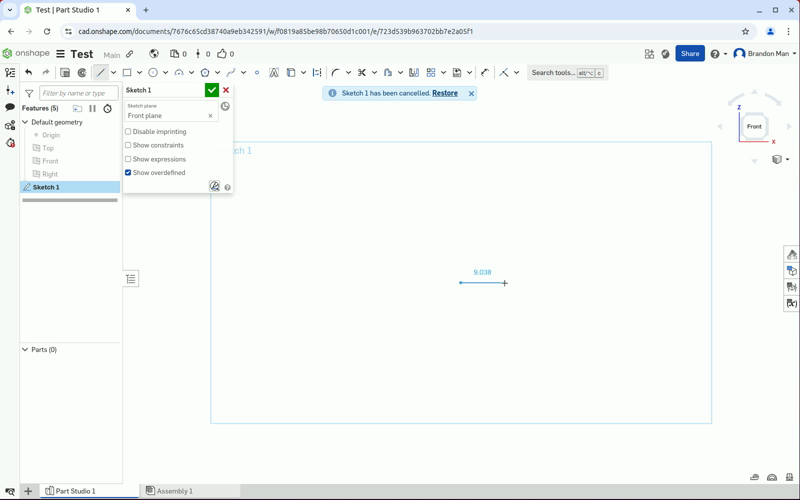
click(504, 282)
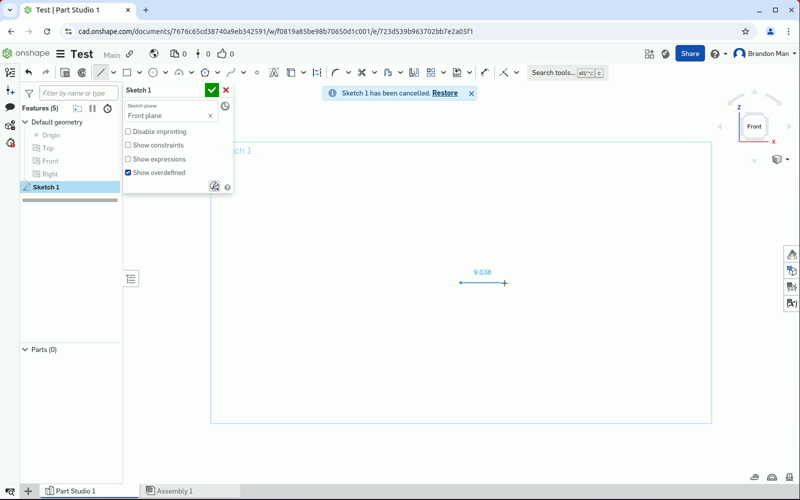
key_up(shift)
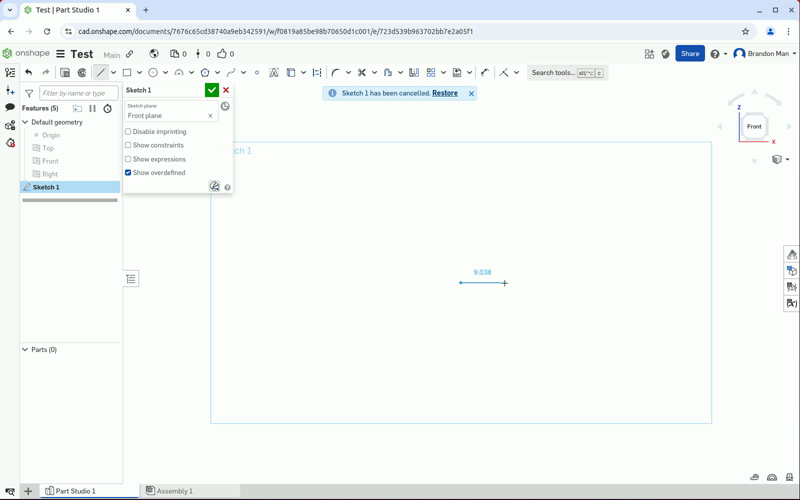
key_down(shift)
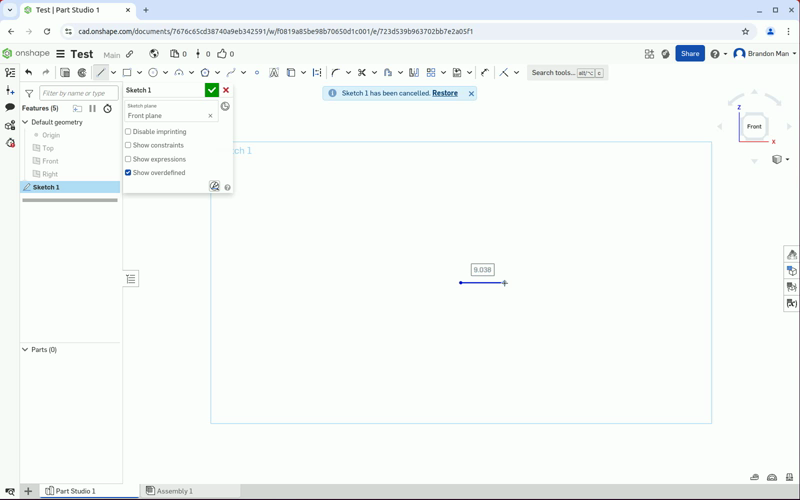
mouse_move(504, 170)
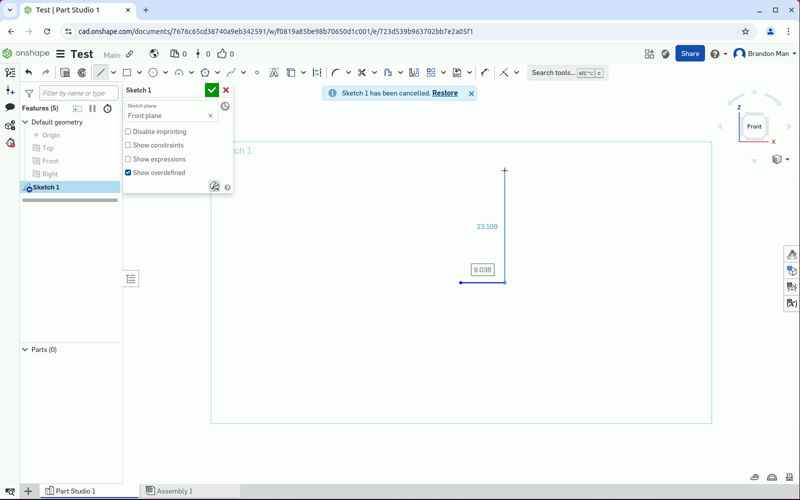
click(504, 170)
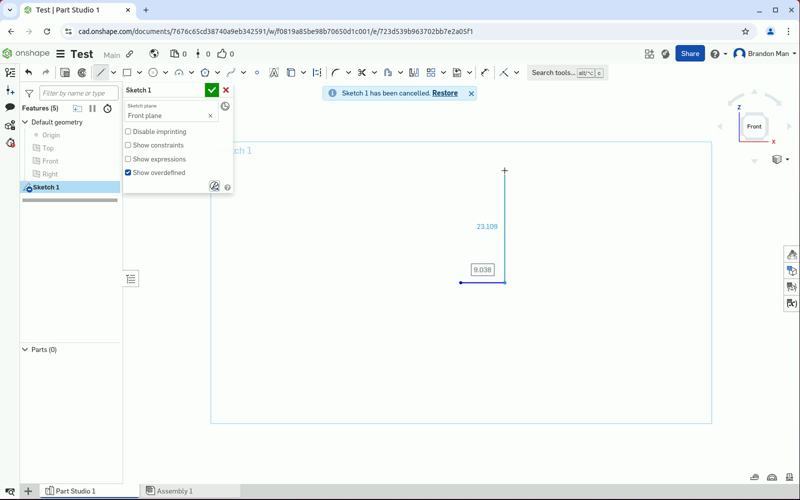
key_up(shift)
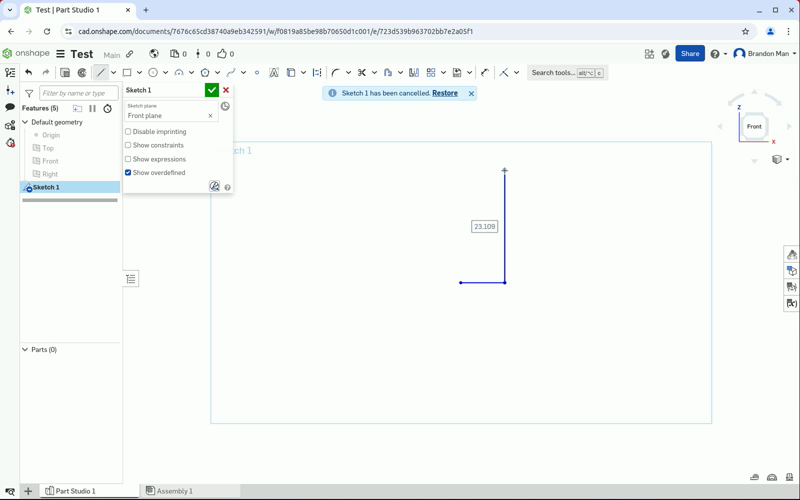
key(esc)
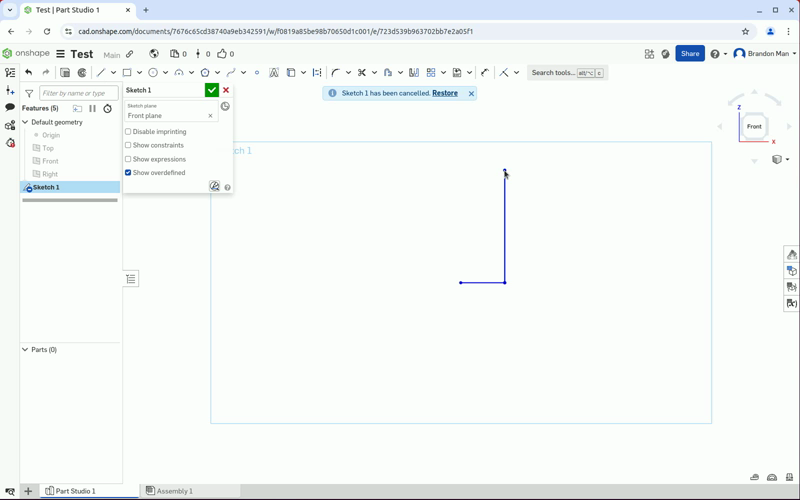
key(a)
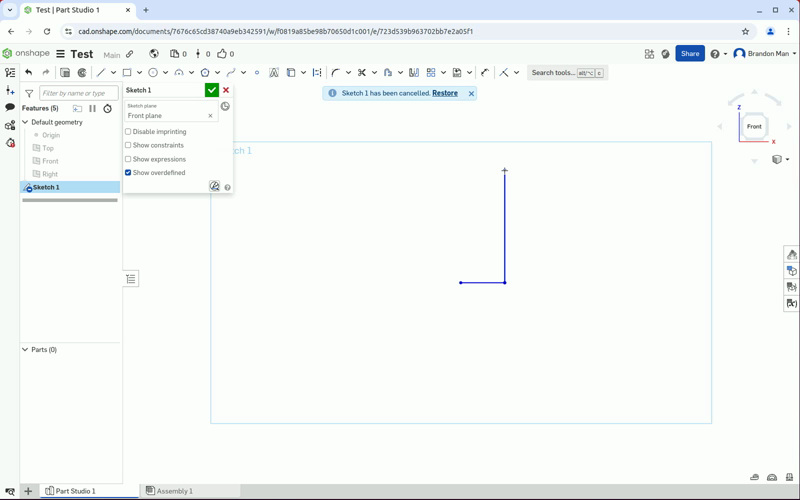
mouse_move(504, 170)
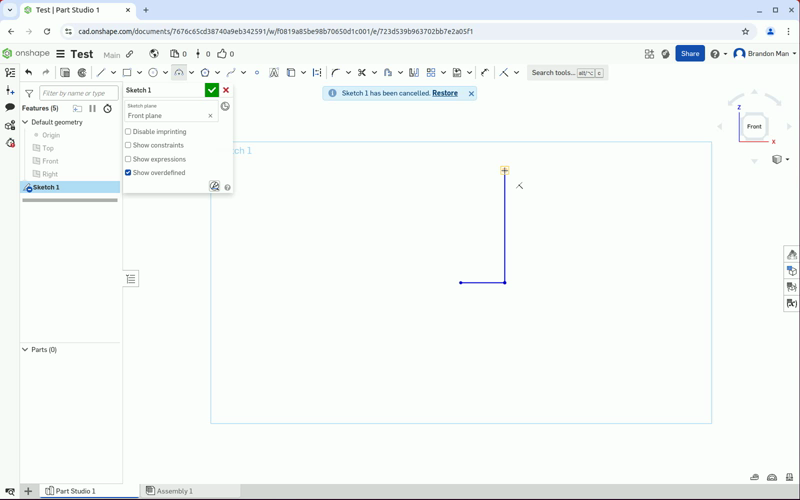
click(504, 170)
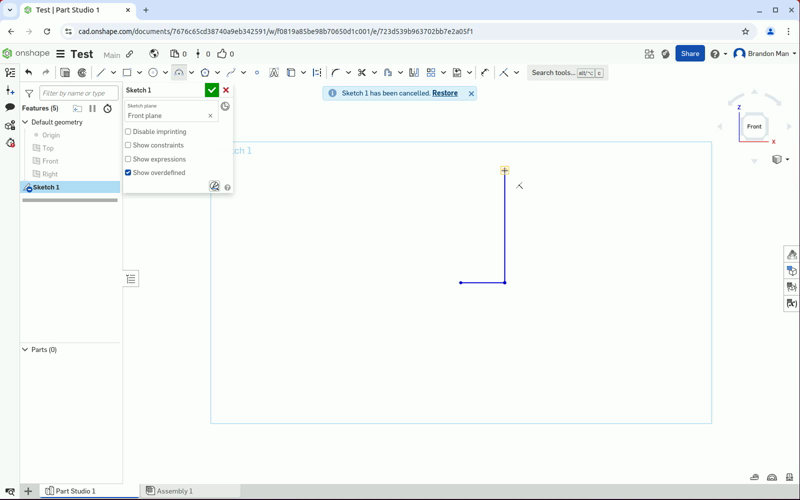
key_down(shift)
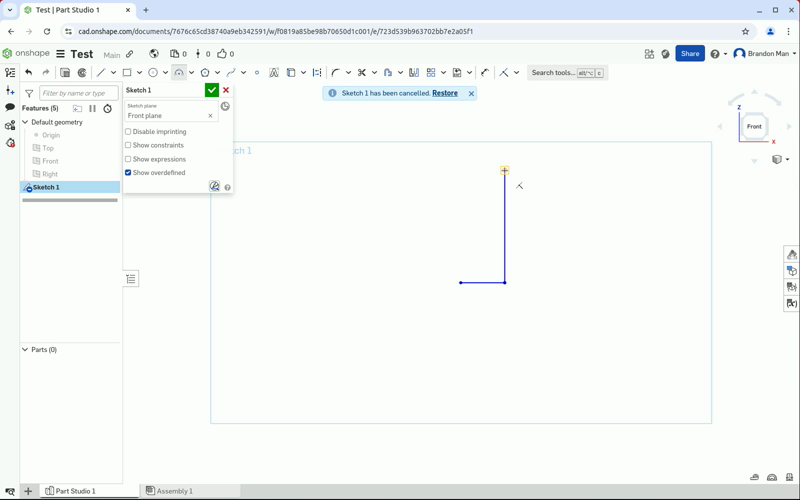
mouse_move(460, 170)
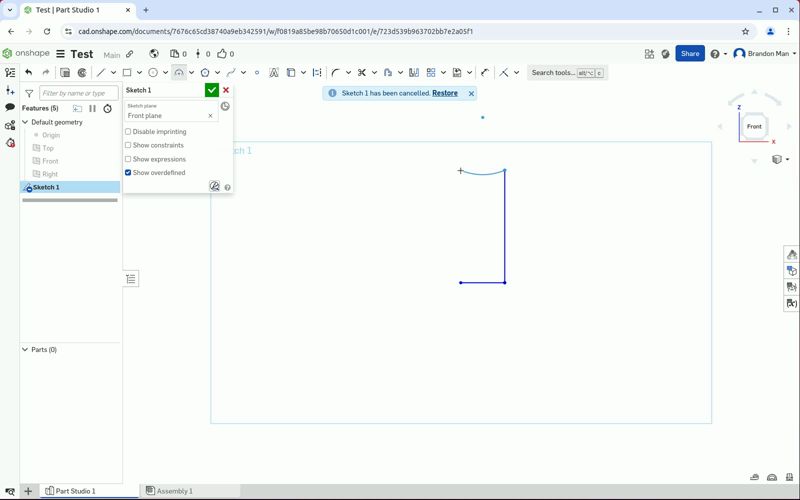
click(460, 170)
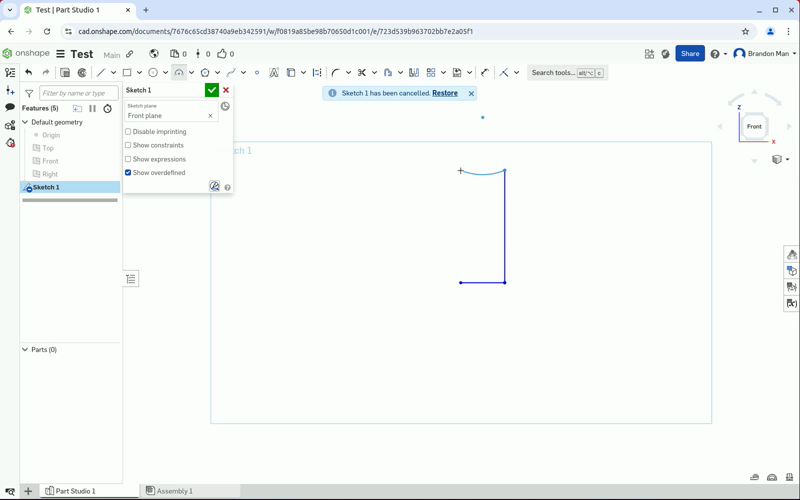
mouse_move(482, 187)
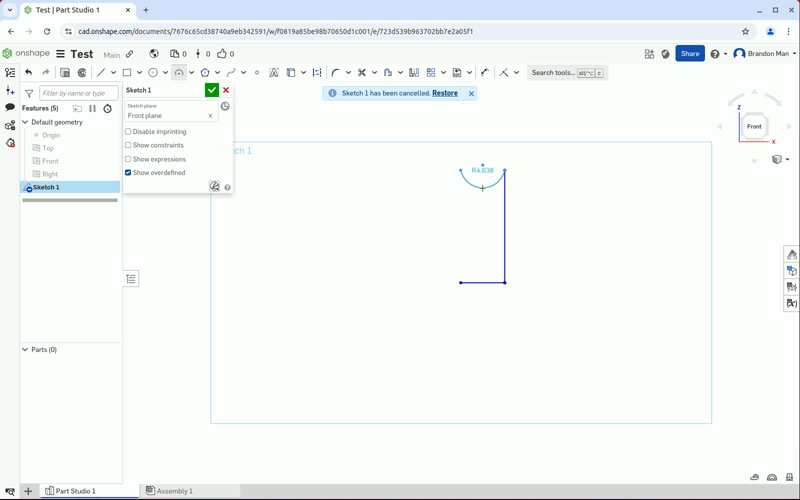
click(482, 187)
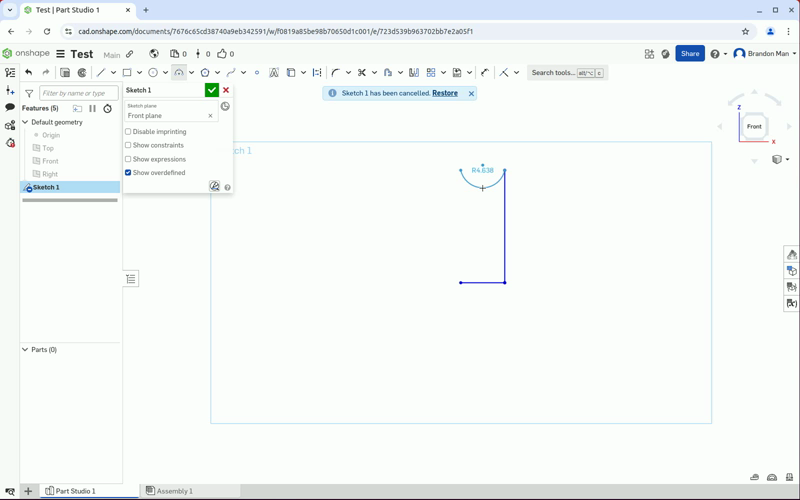
key_up(shift)
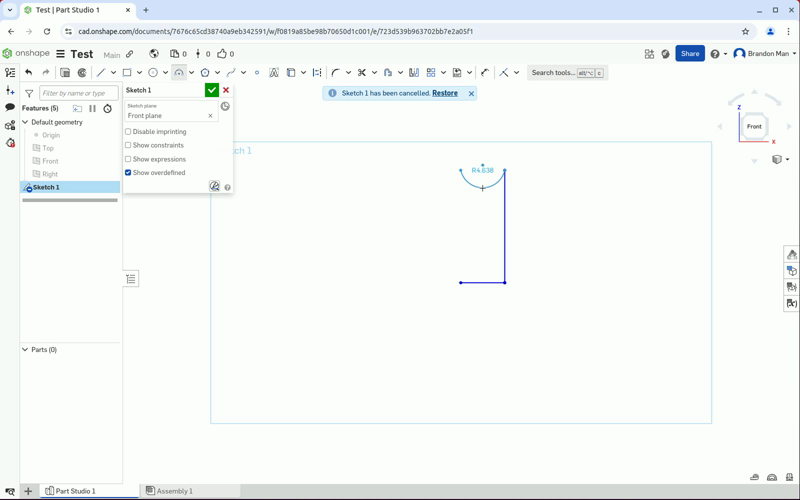
key(esc)
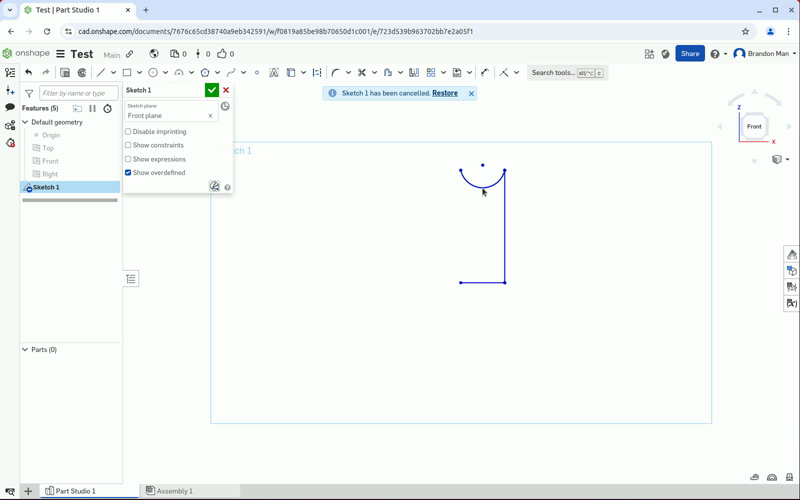
key(l)
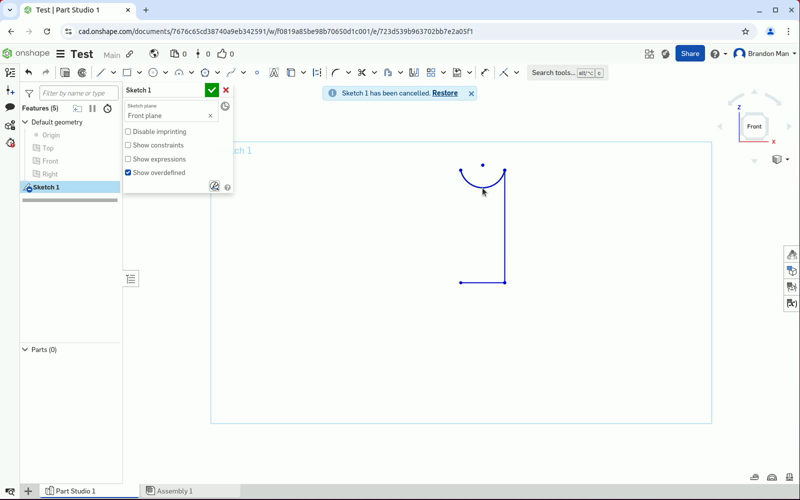
mouse_move(460, 170)
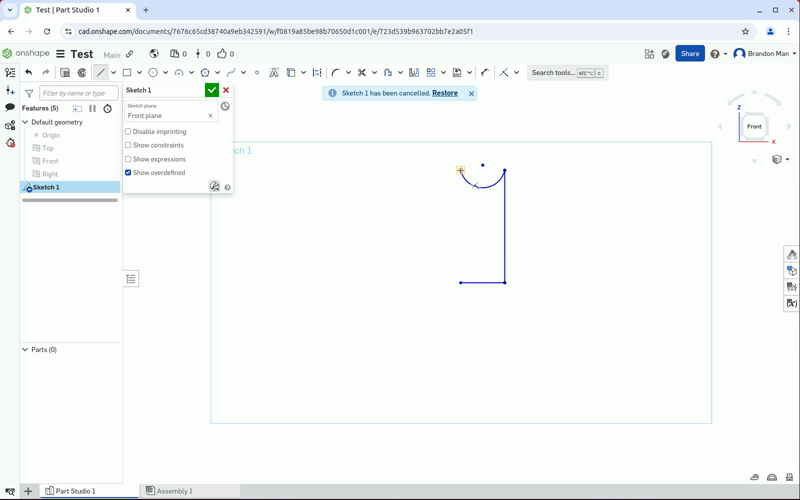
click(460, 170)
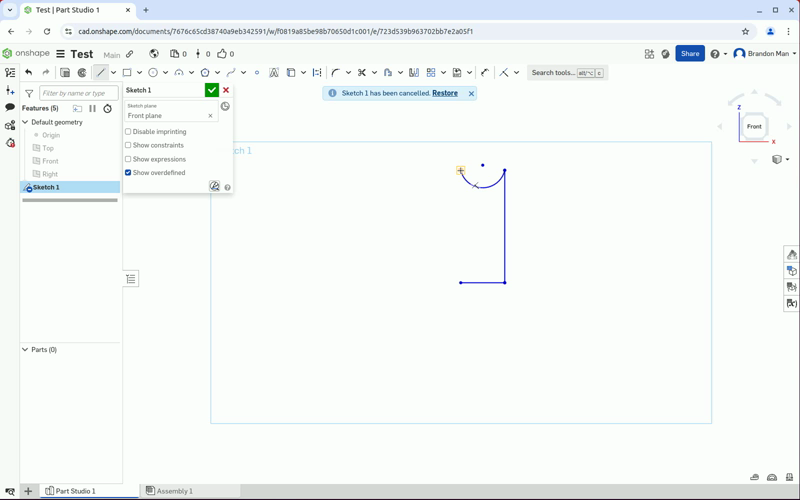
key_down(shift)
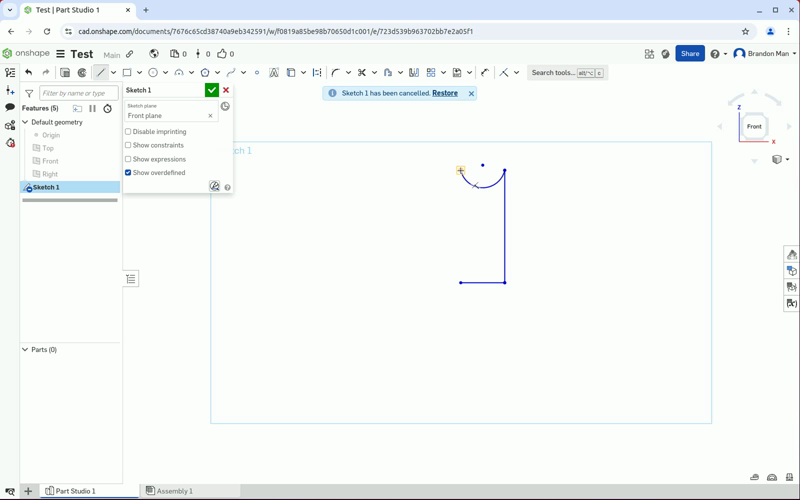
mouse_move(460, 282)
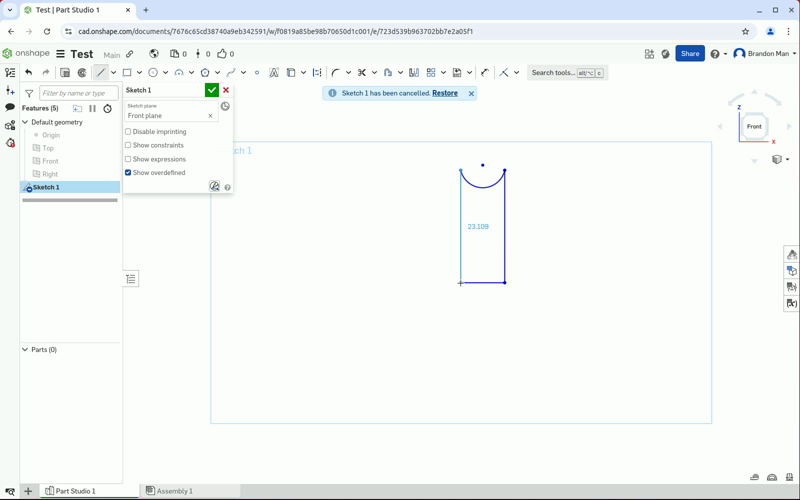
key_up(shift)
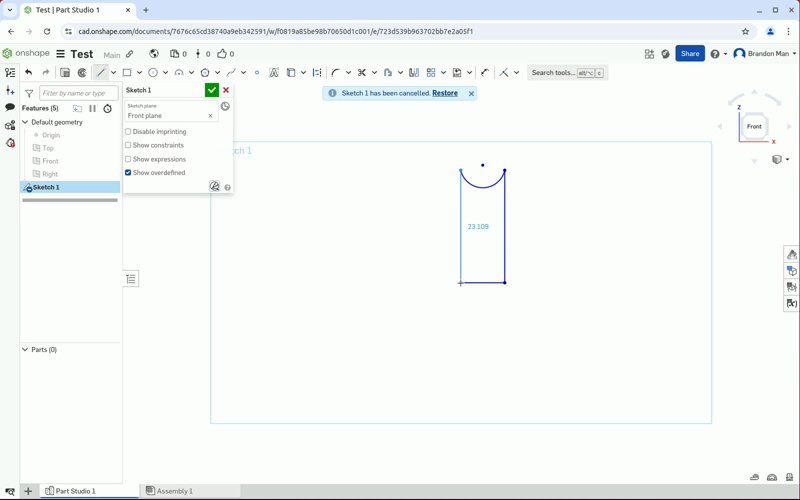
click(460, 282)
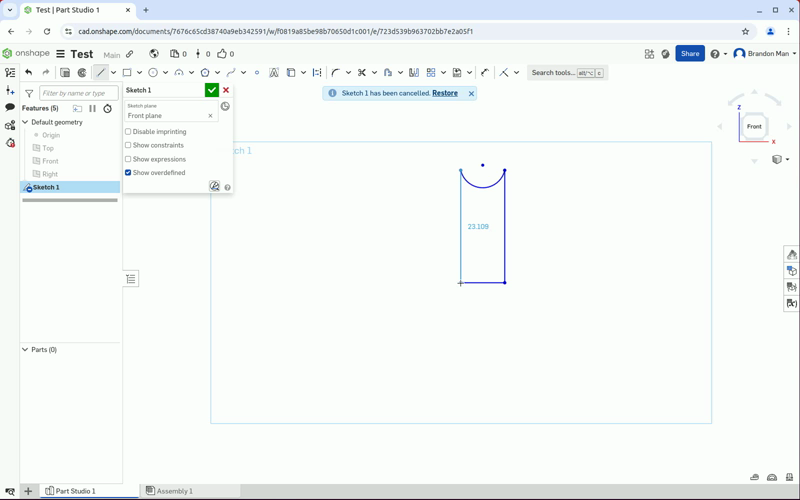
key(esc)
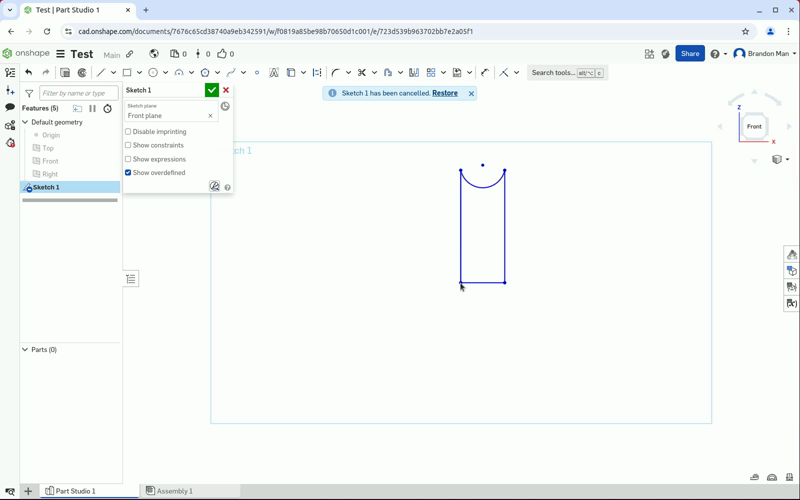
mouse_move(471, 276)
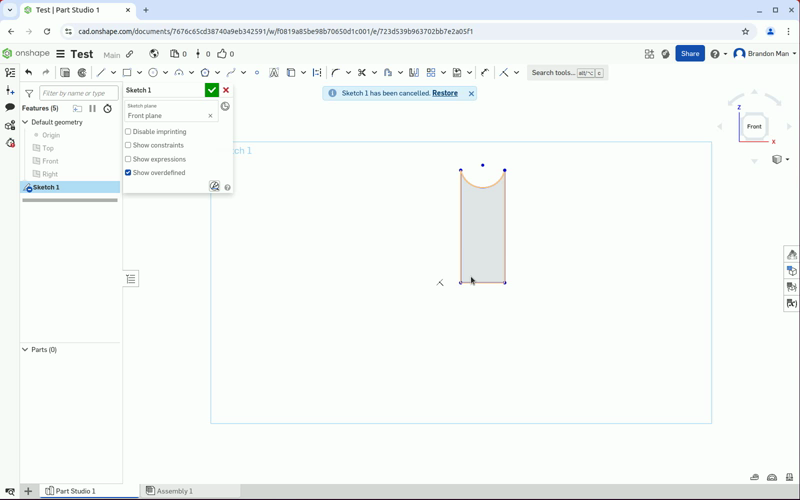
click(471, 276)
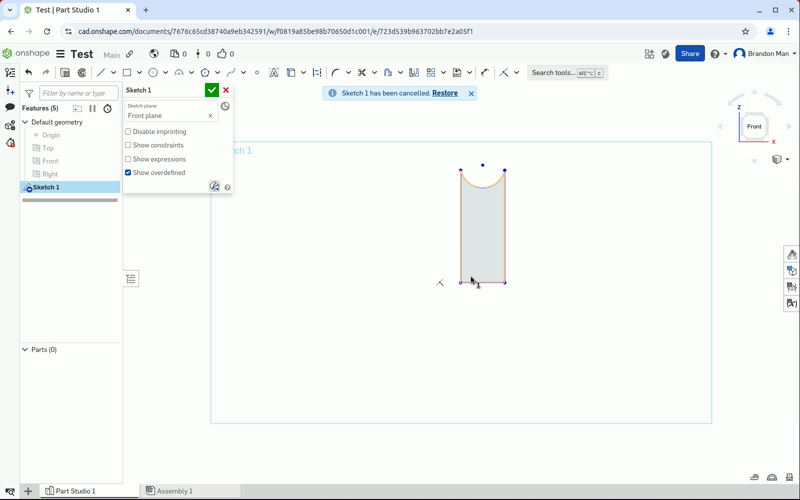
mouse_move(73, 352)
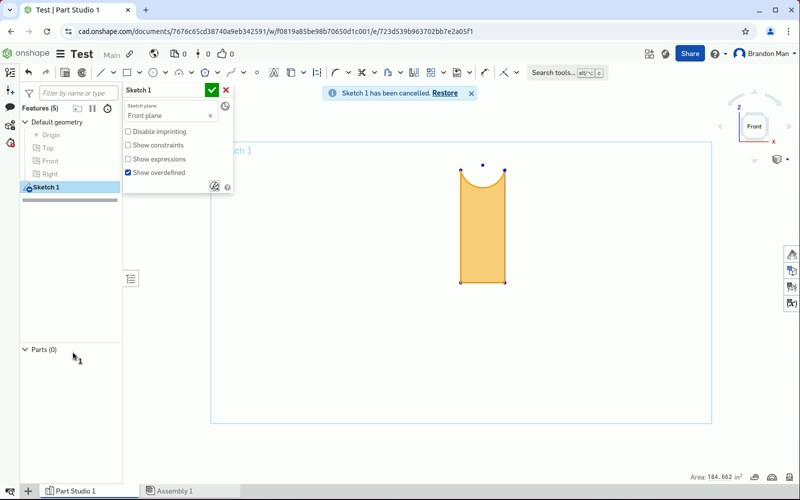
key(shift+y)
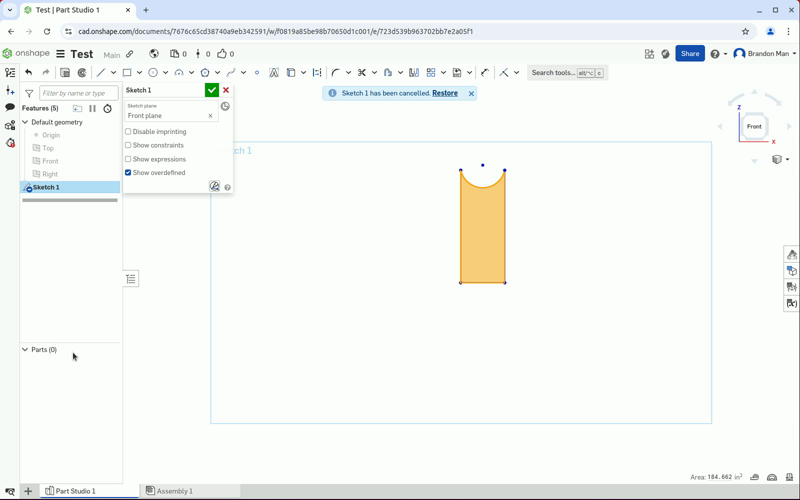
key(shift+e)
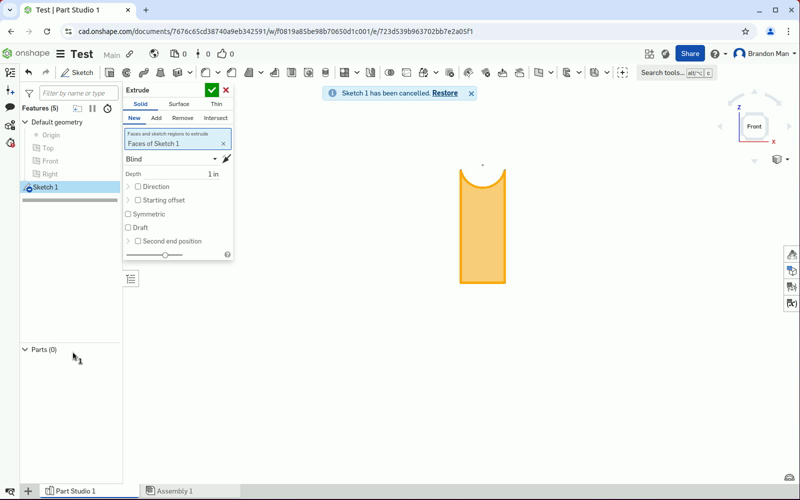
mouse_move(143, 106)
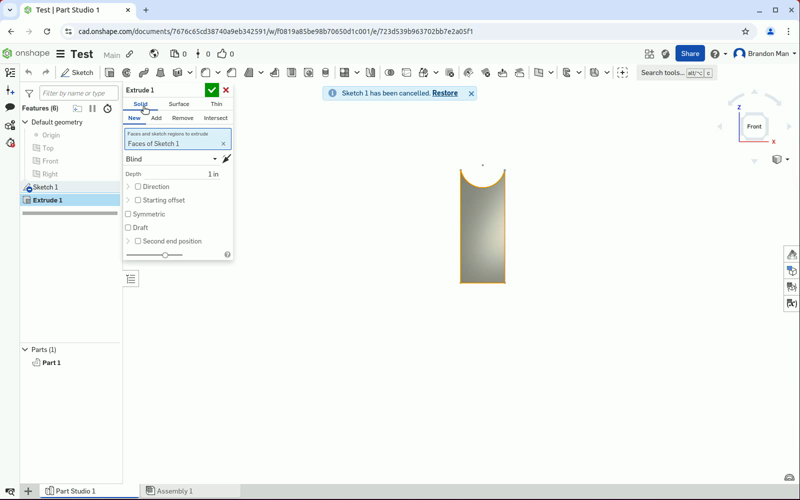
click(143, 106)
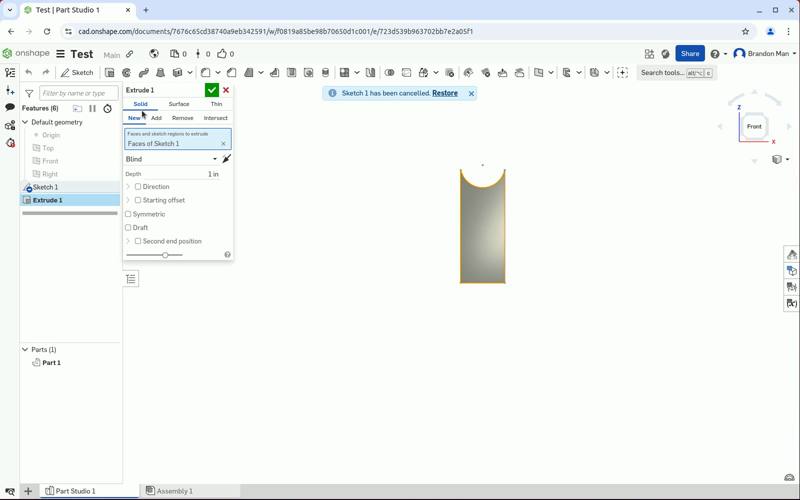
mouse_move(137, 120)
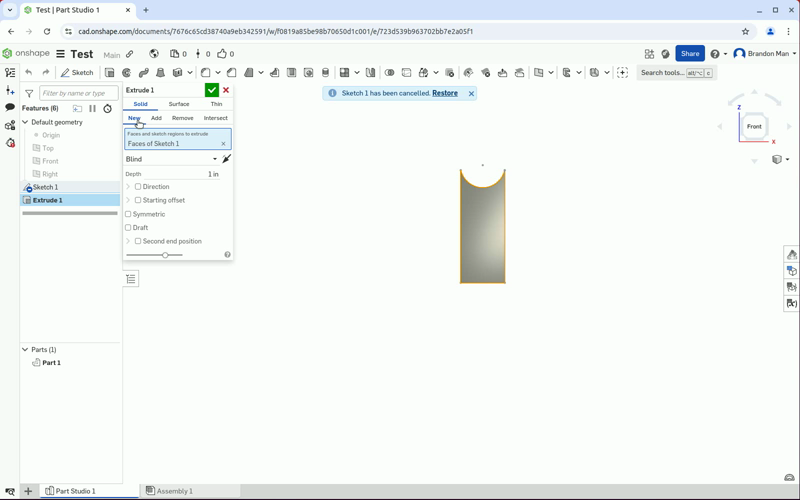
click(137, 120)
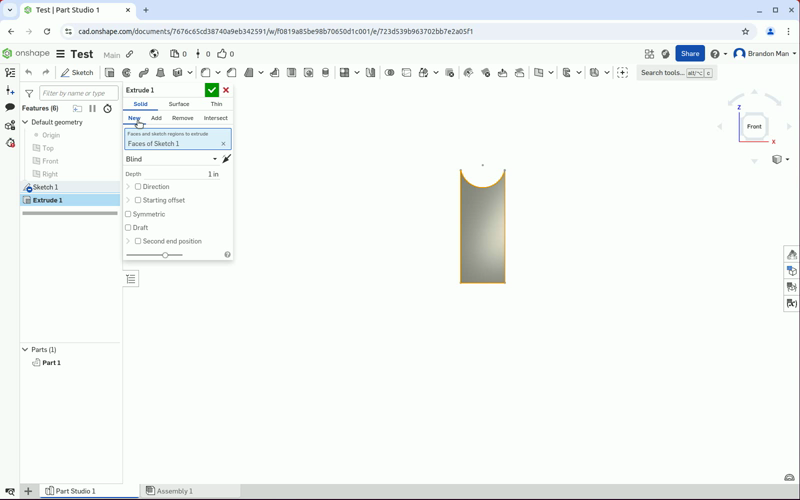
key(tab, 4)
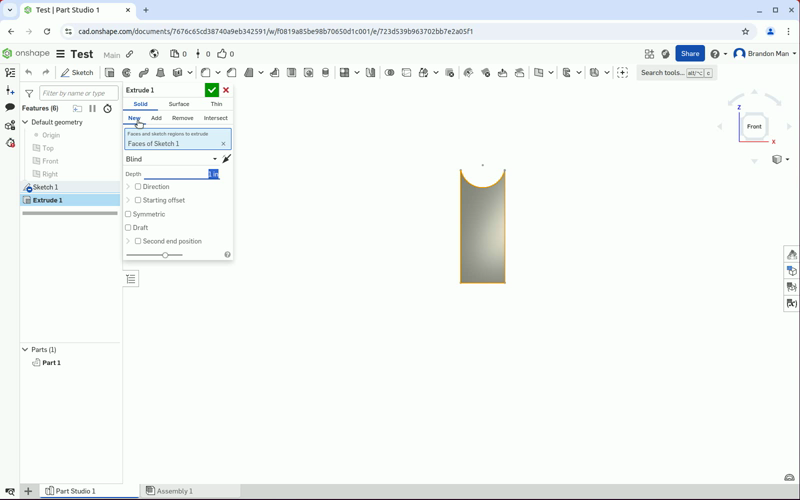
text(6.981)
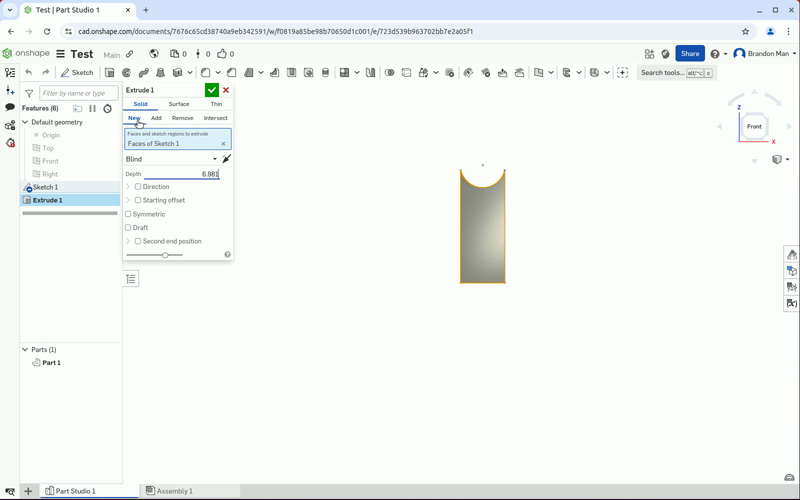
key(enter)
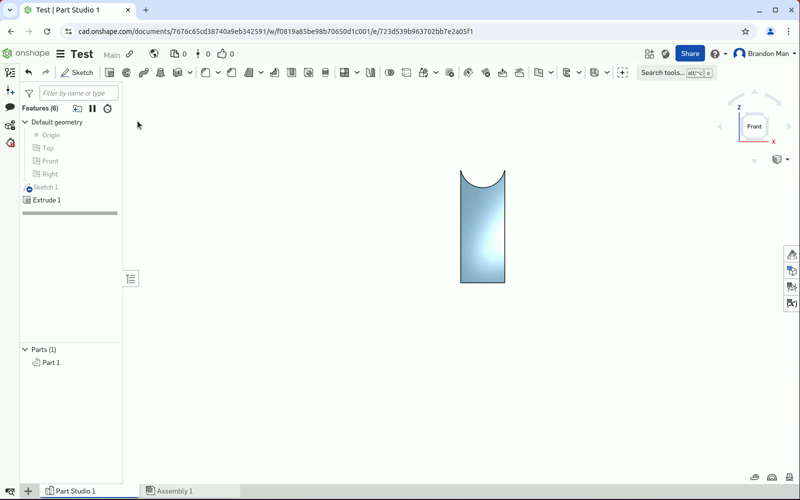
key(shift+h)
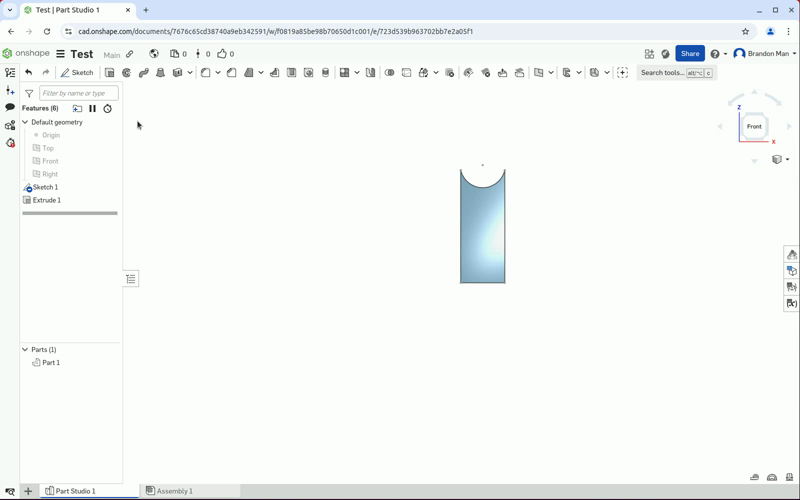
key(shift+h)
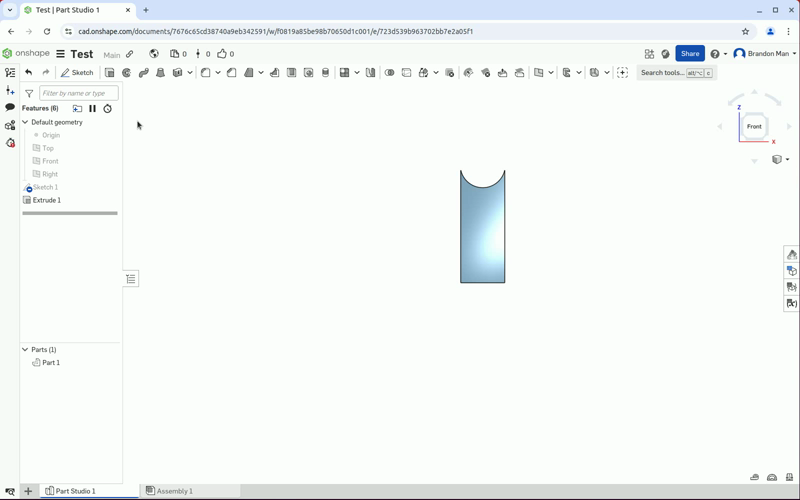
mouse_move(73, 189)
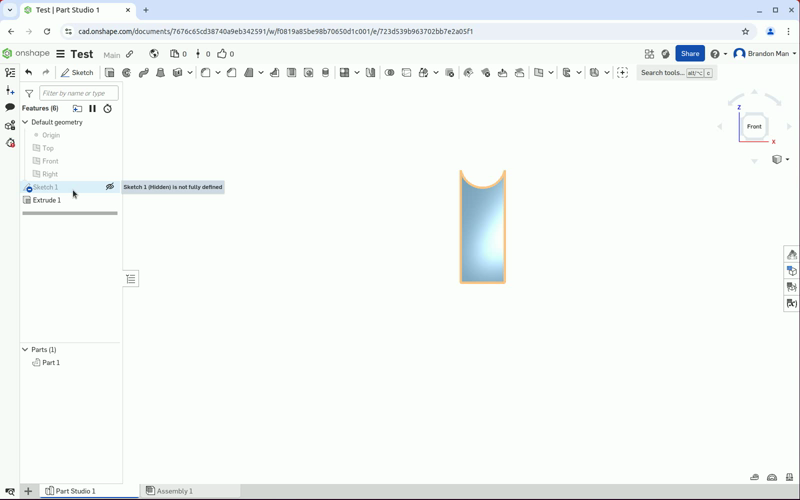
click(73, 189)
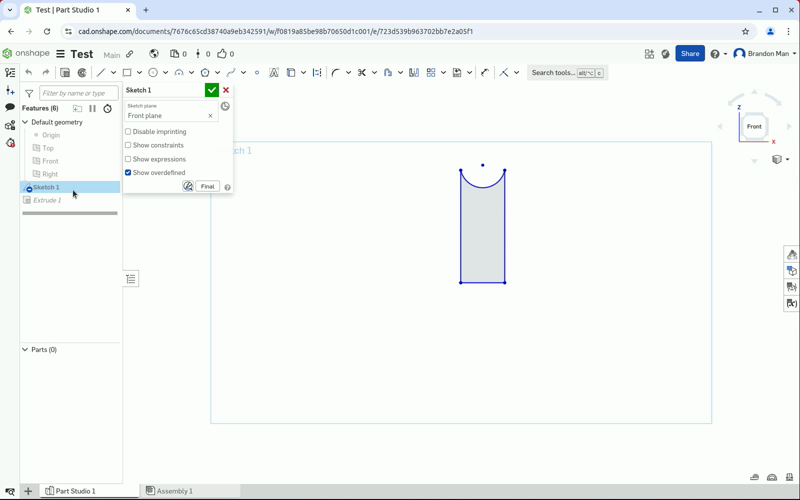
mouse_move(229, 92)
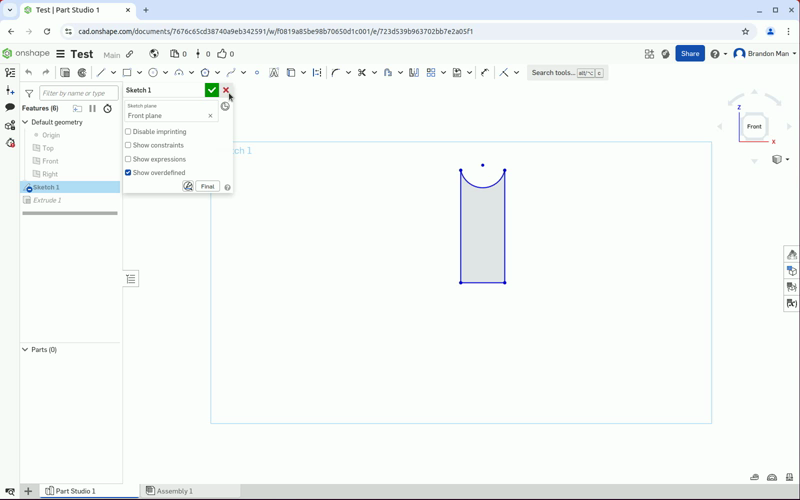
click(229, 92)
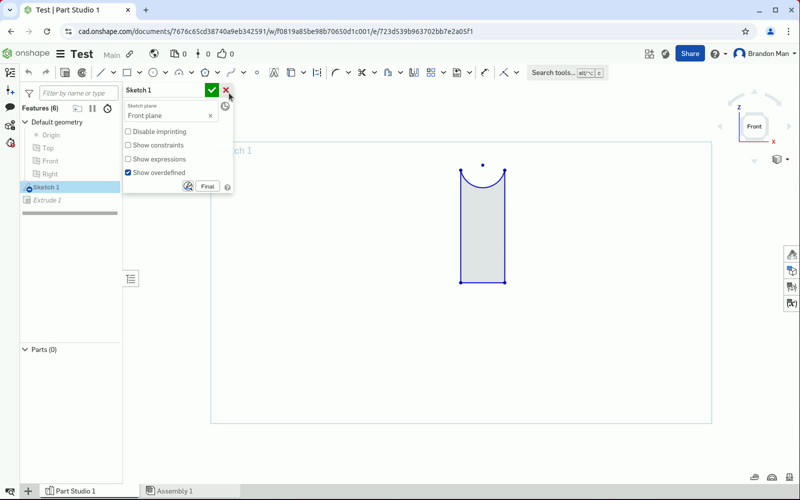
key(shift+s)
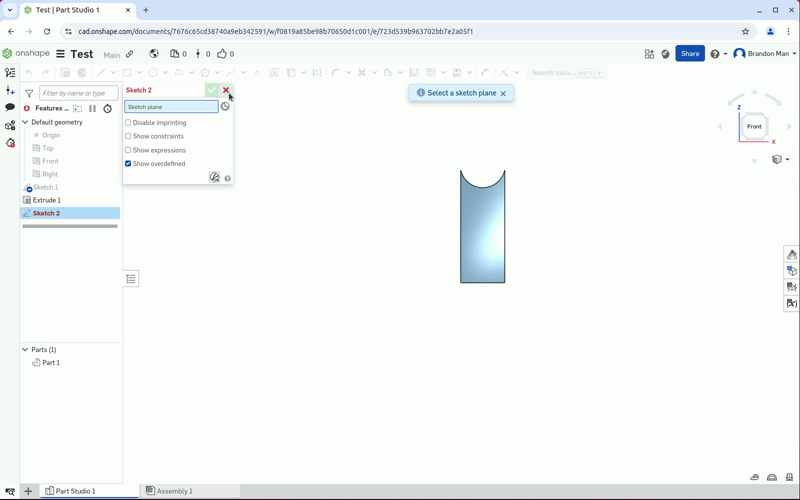
mouse_move(73, 163)
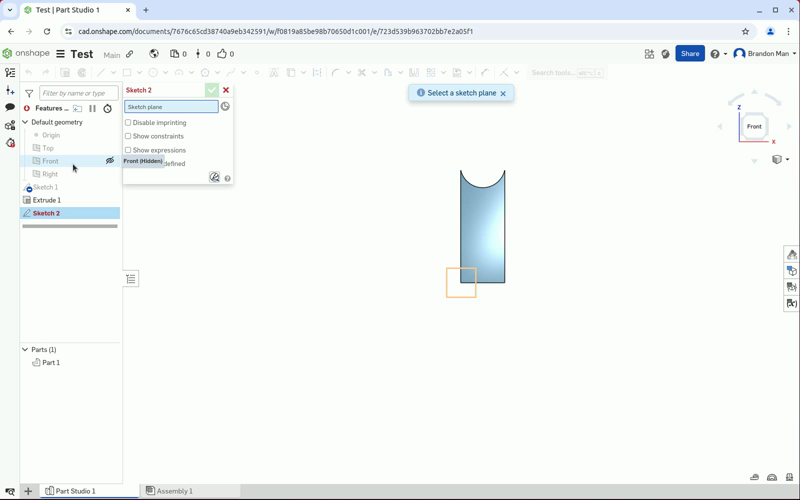
click(73, 163)
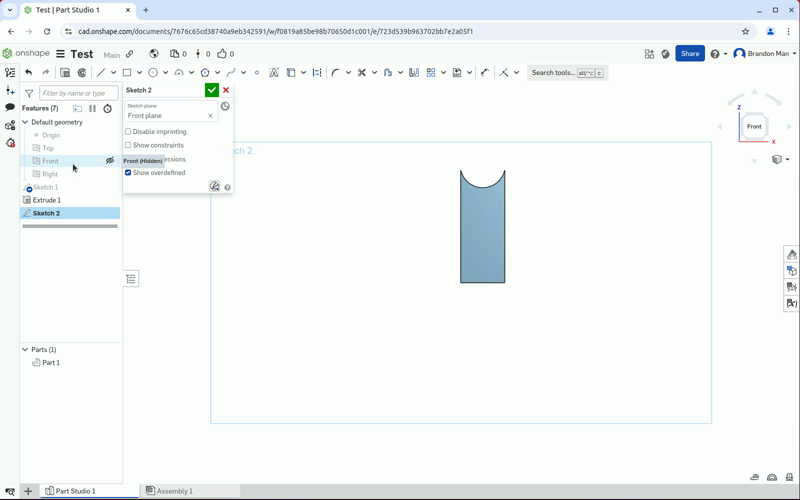
mouse_move(73, 352)
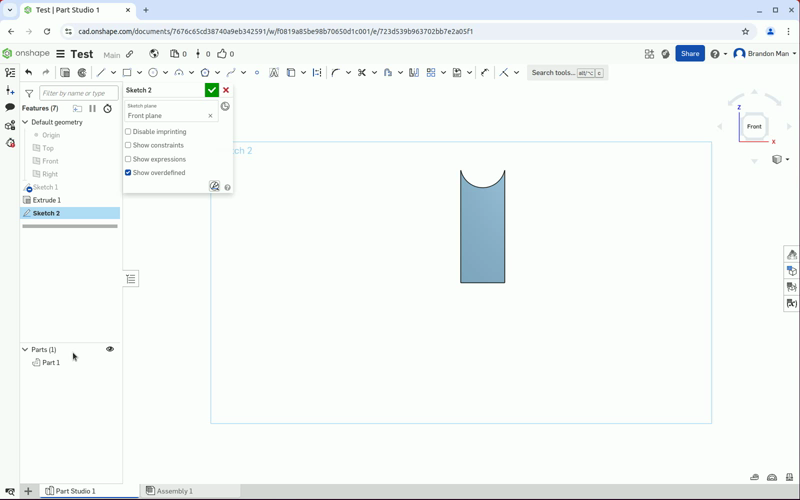
key(y)
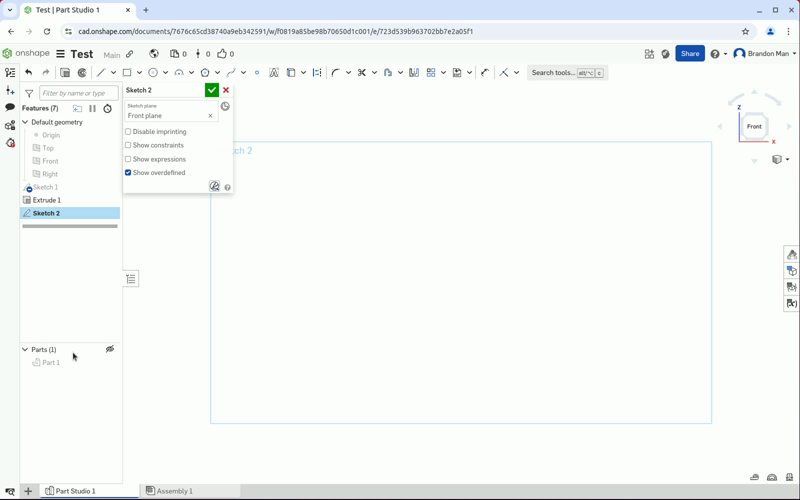
key(l)
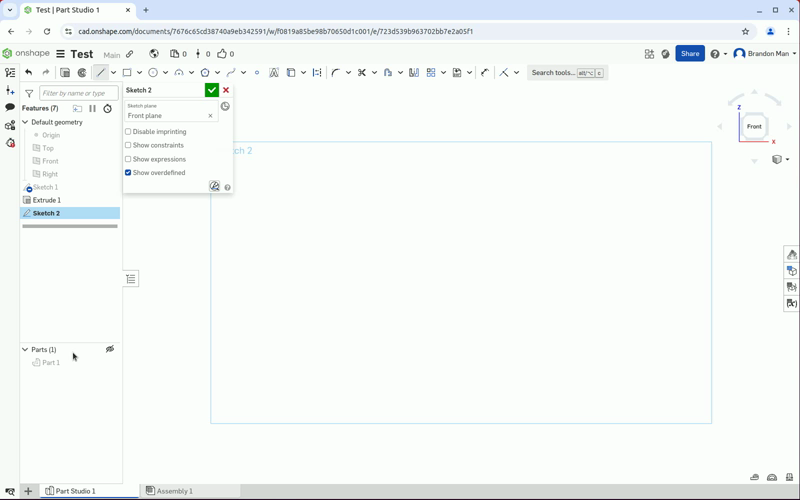
key_down(shift)
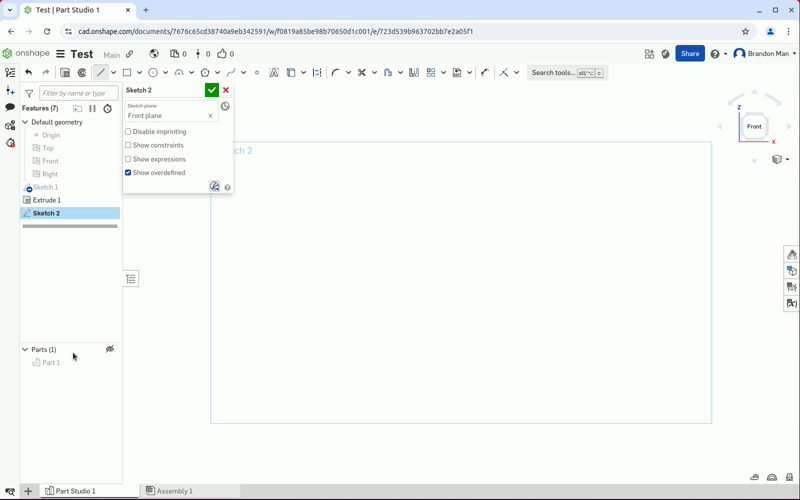
mouse_move(460, 282)
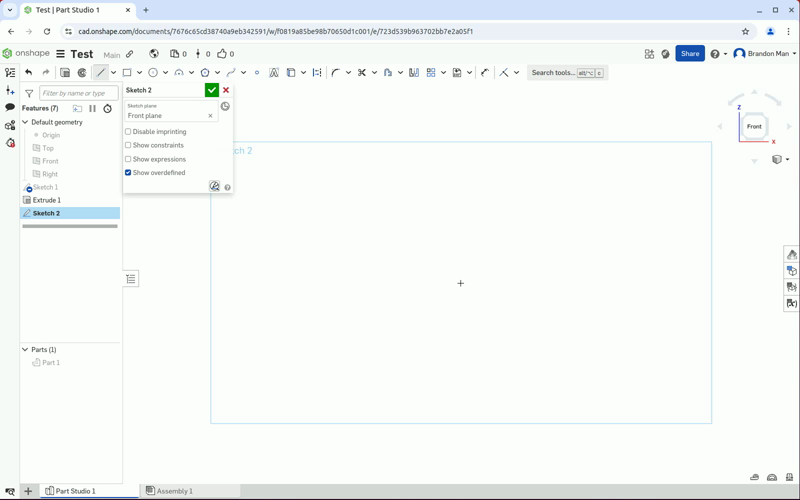
click(460, 282)
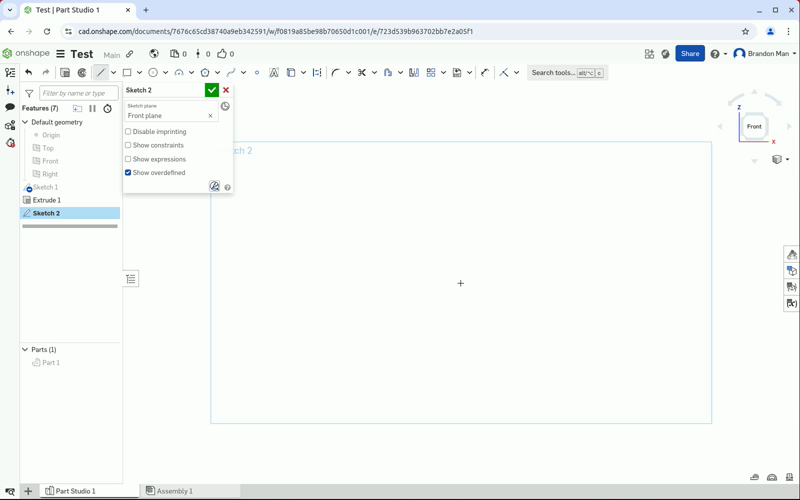
key_up(shift)
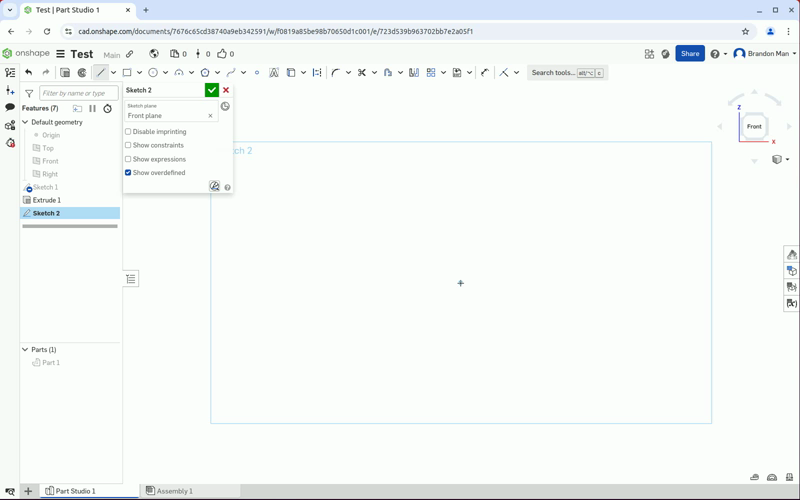
key_down(shift)
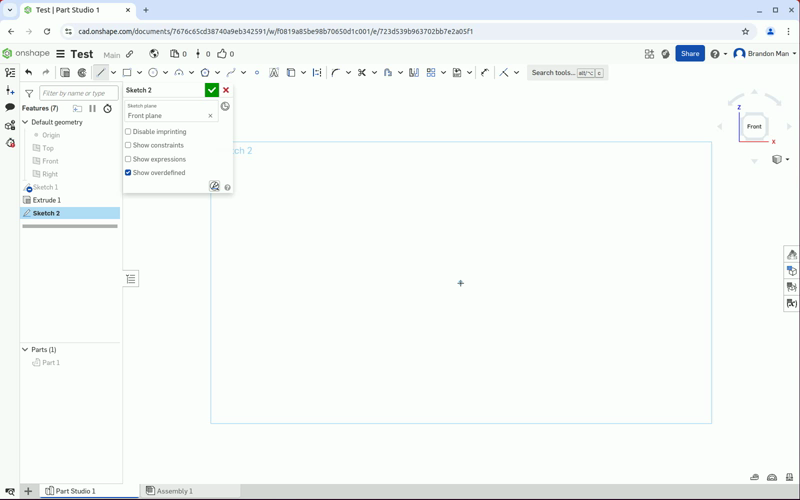
mouse_move(490, 282)
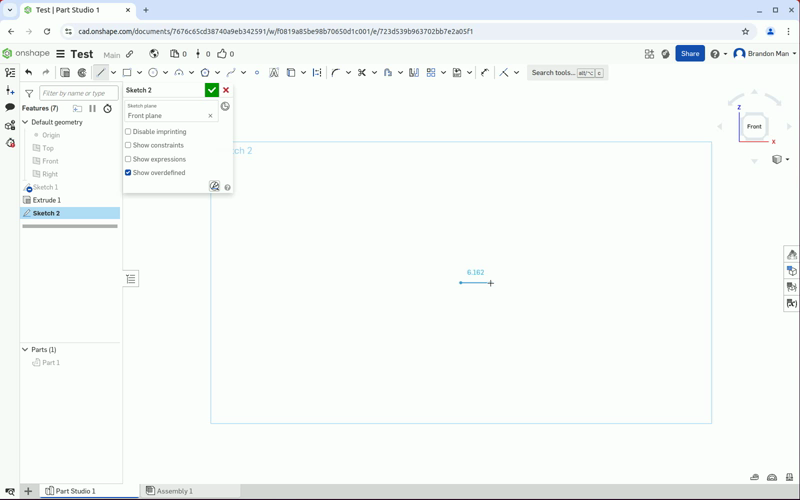
mouse_move(504, 282)
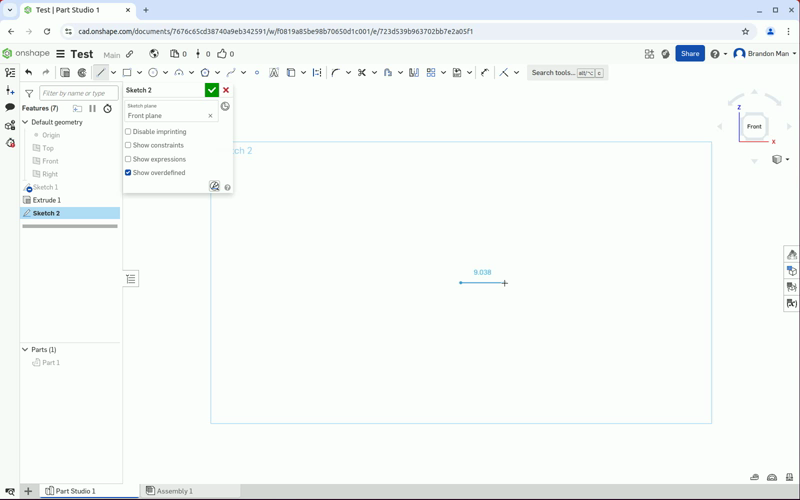
click(504, 282)
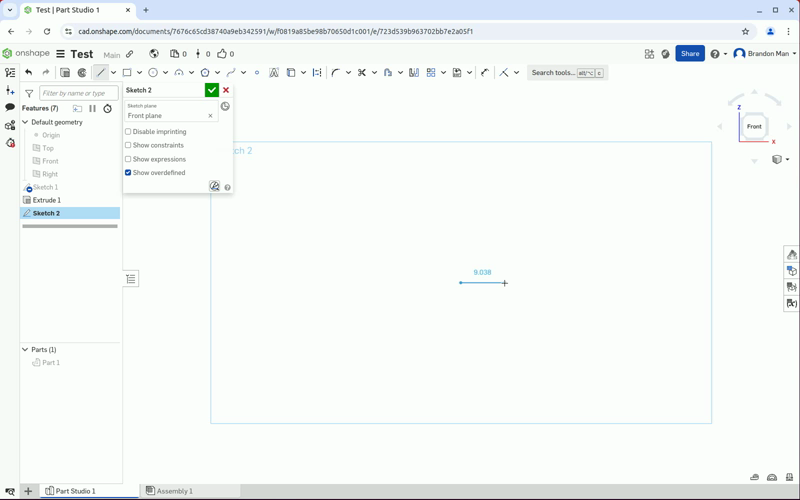
key_up(shift)
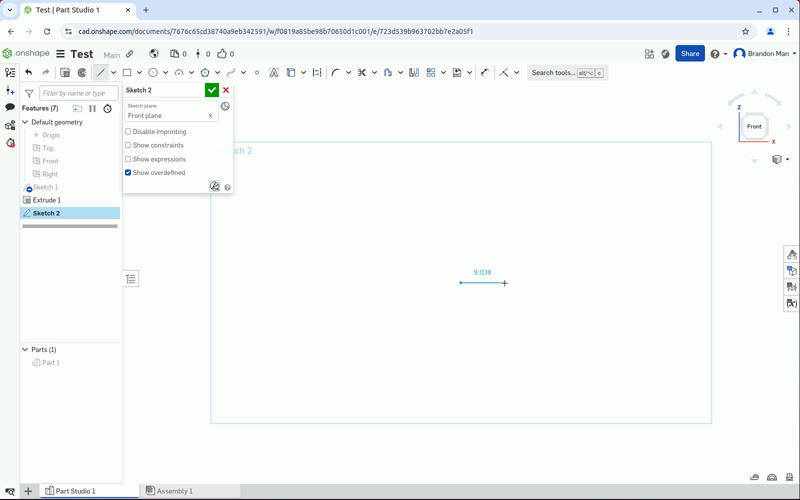
key_down(shift)
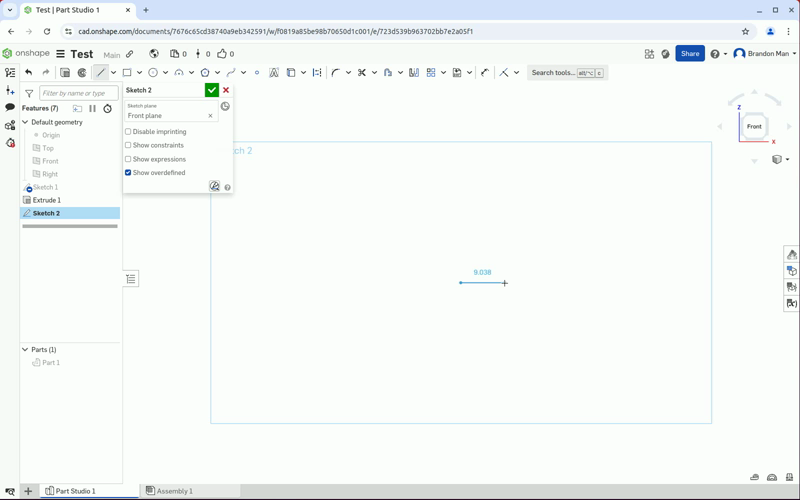
mouse_move(504, 170)
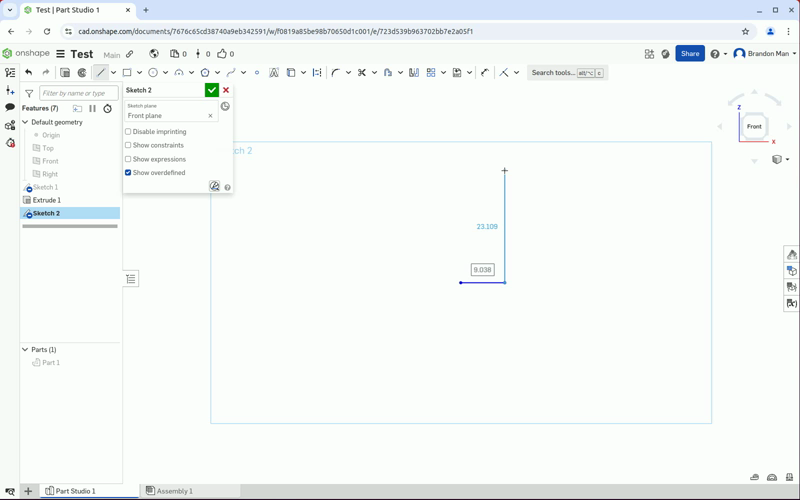
click(504, 170)
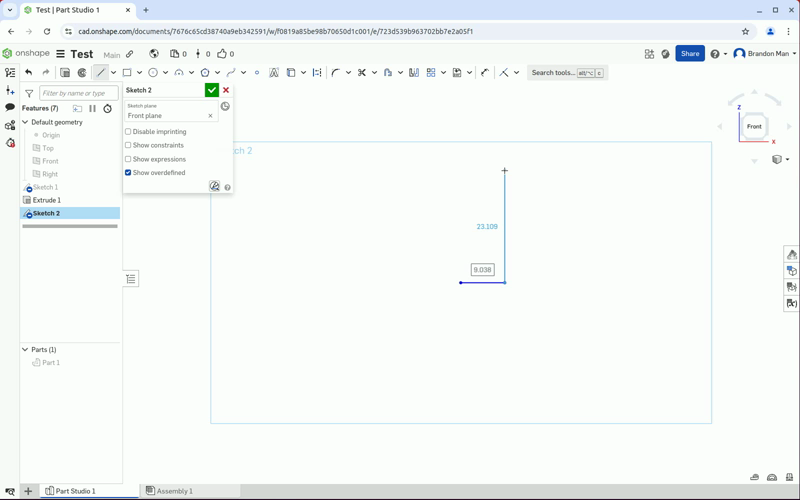
key_up(shift)
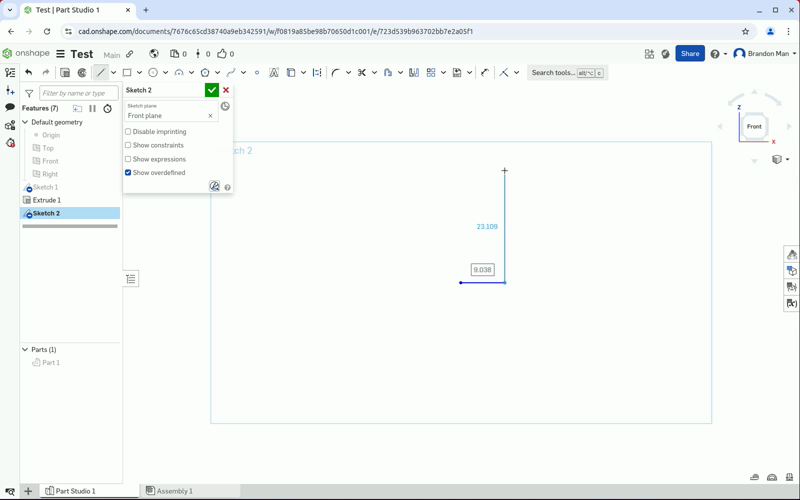
key(esc)
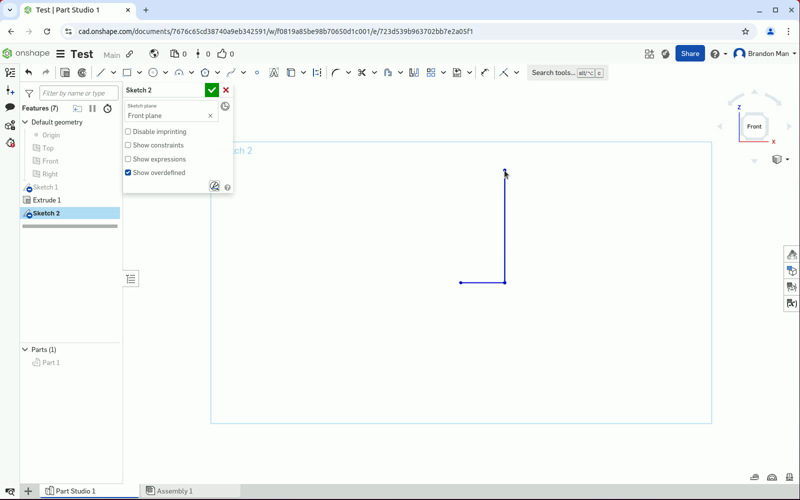
key(a)
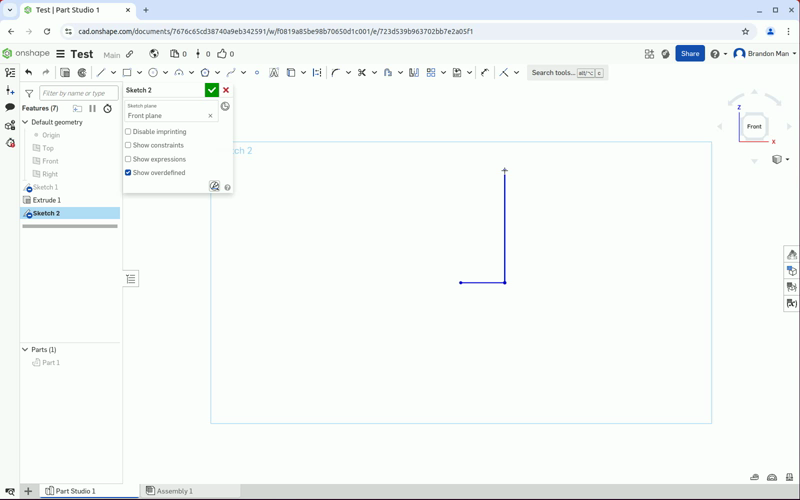
mouse_move(504, 170)
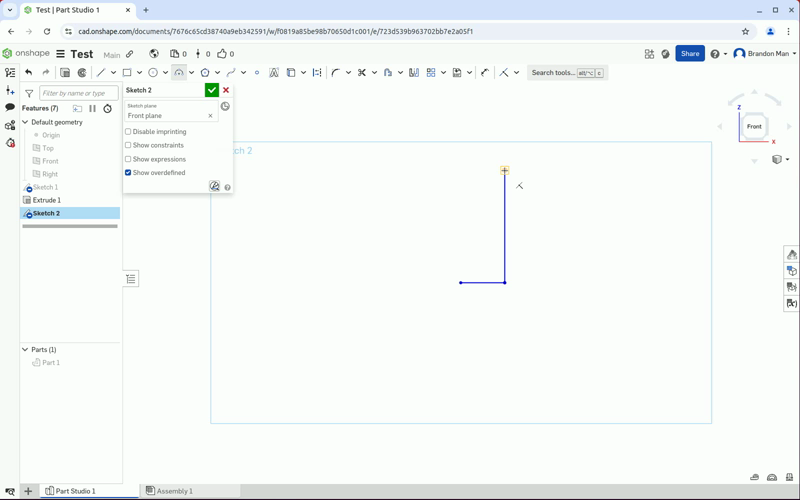
click(504, 170)
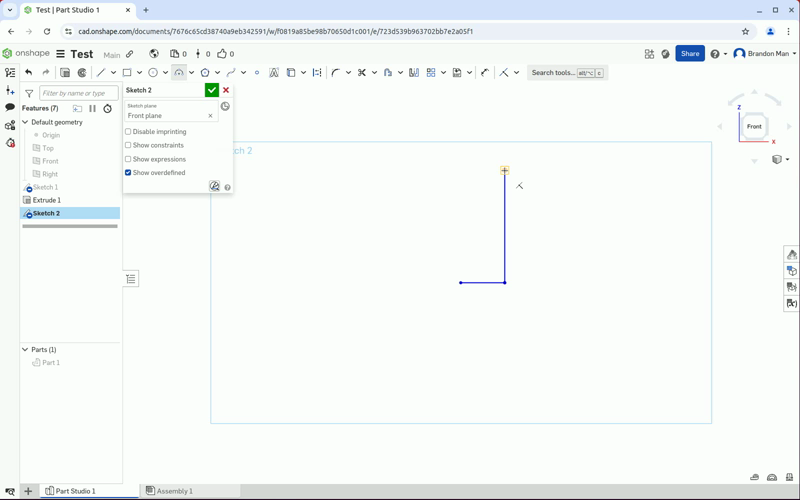
key_down(shift)
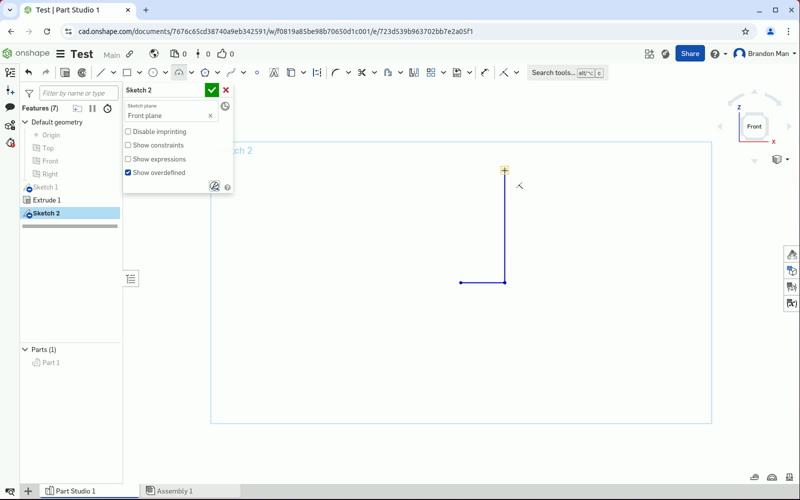
mouse_move(460, 170)
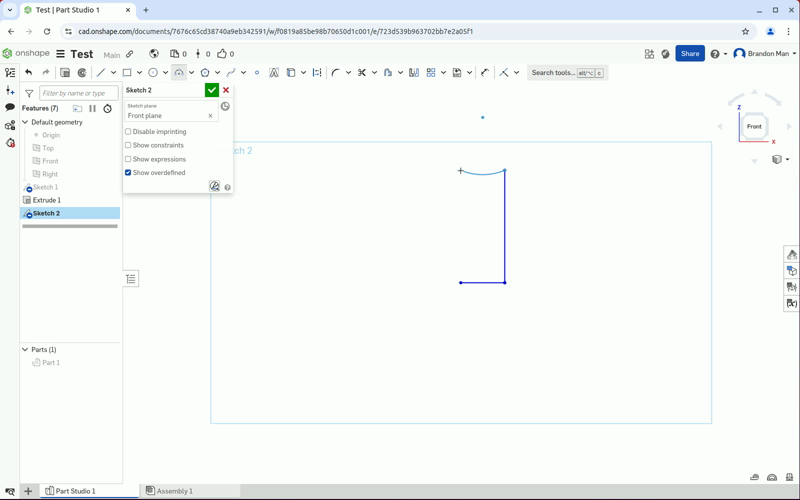
click(460, 170)
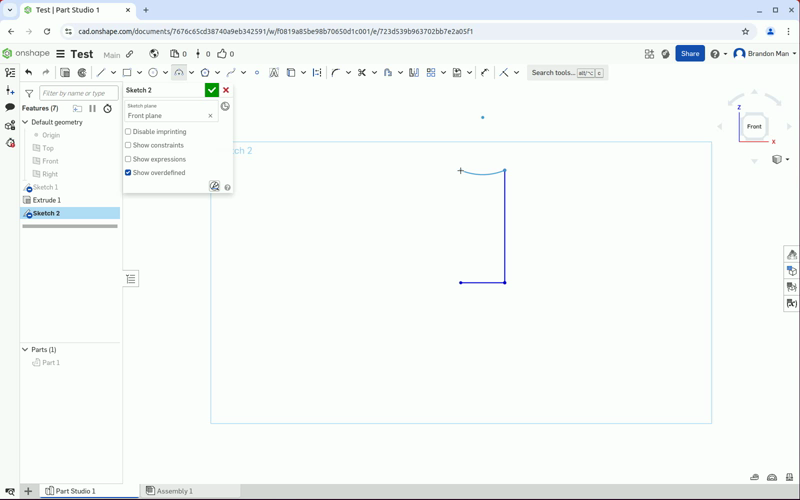
mouse_move(482, 187)
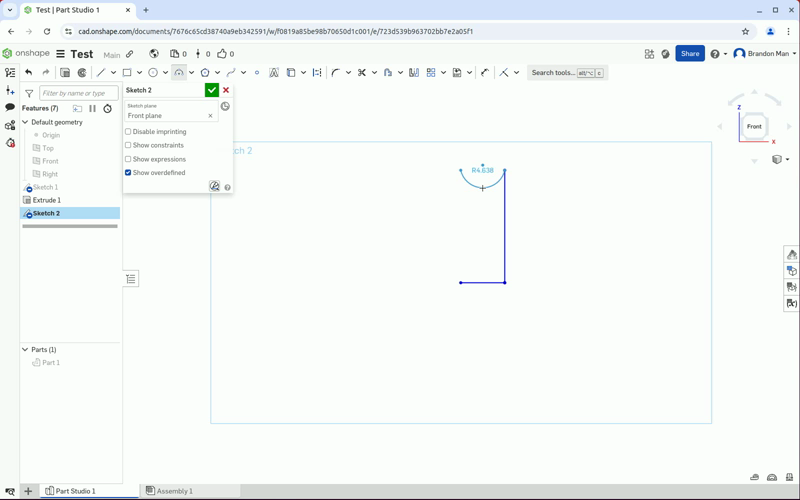
click(482, 187)
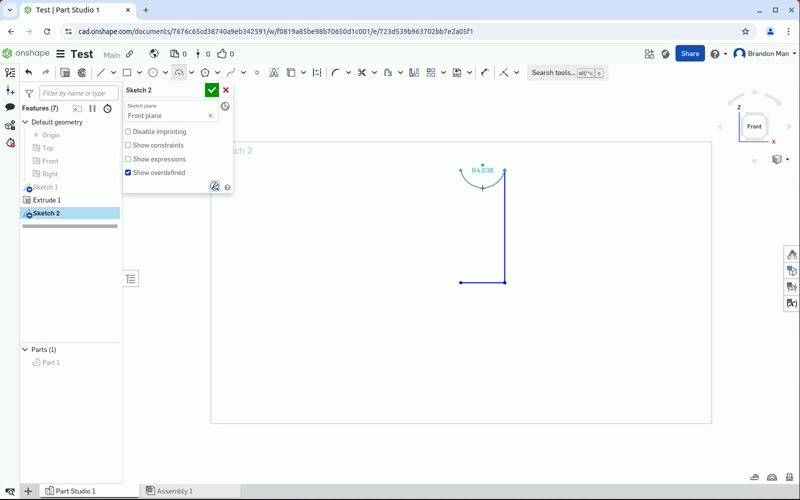
key_up(shift)
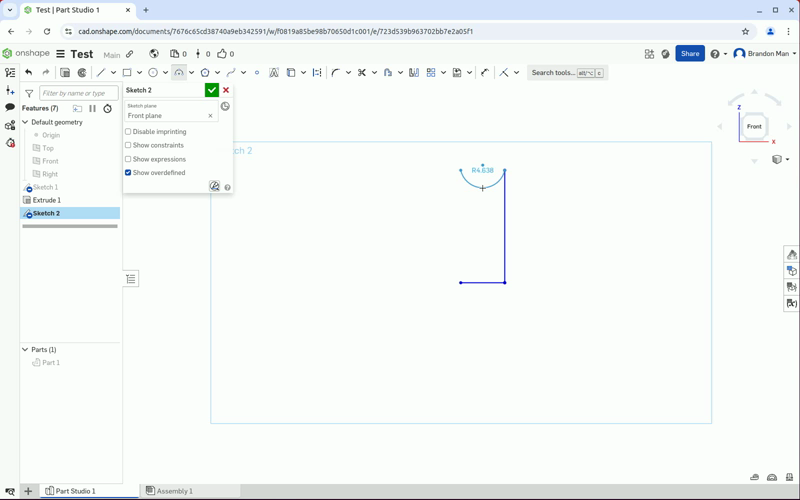
key(esc)
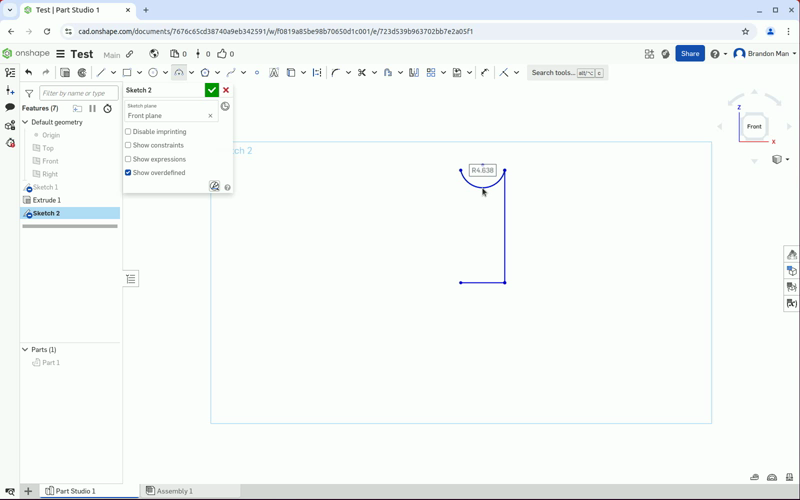
key(l)
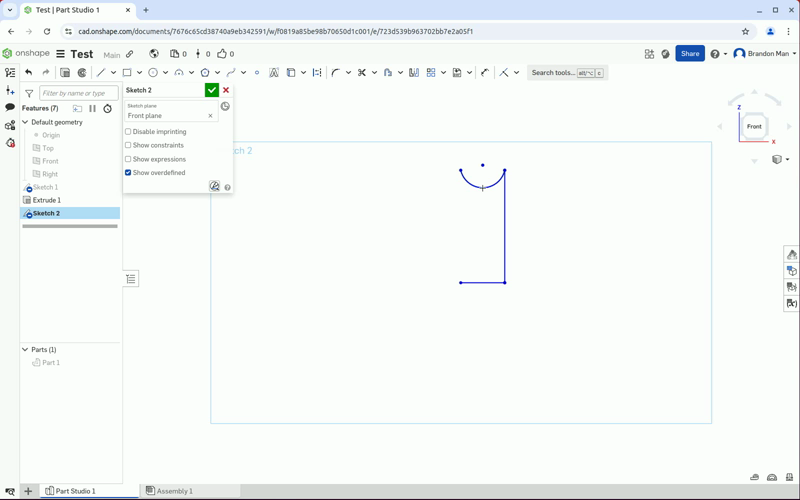
mouse_move(460, 170)
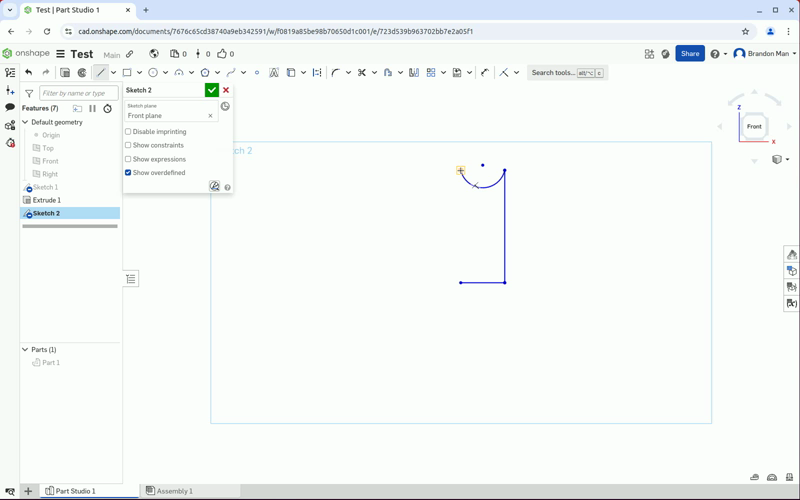
click(460, 170)
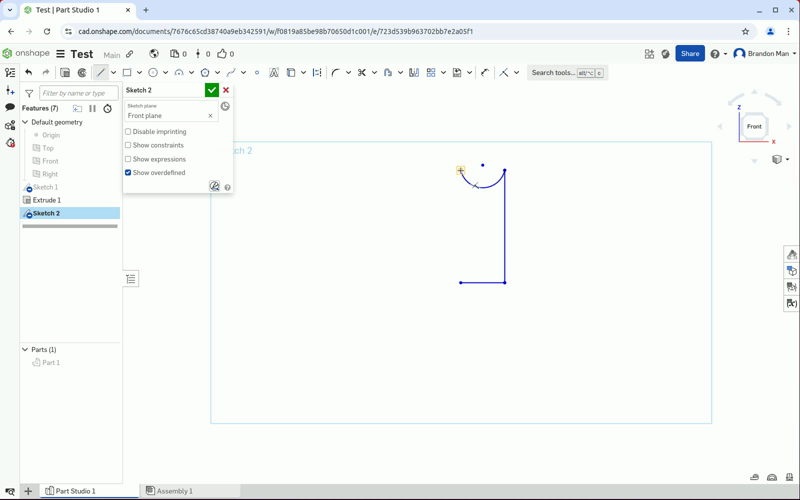
key_down(shift)
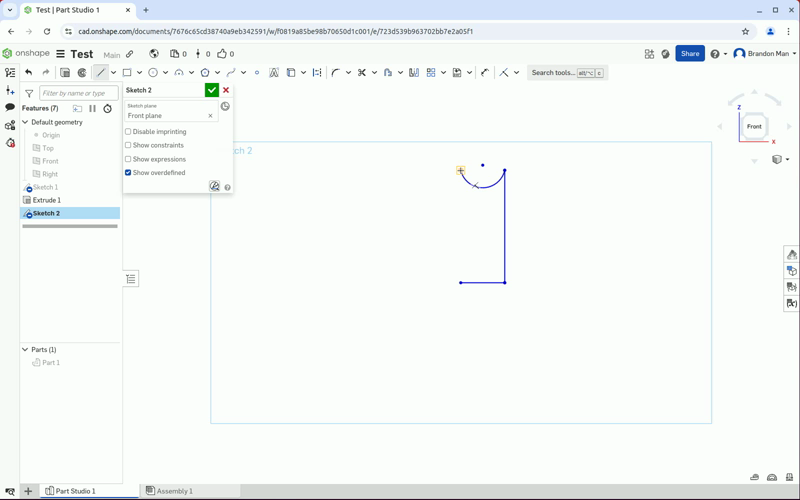
mouse_move(460, 282)
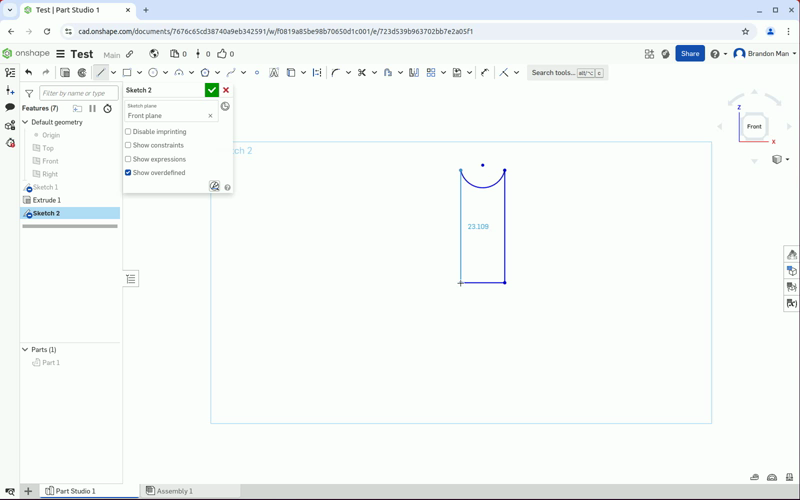
key_up(shift)
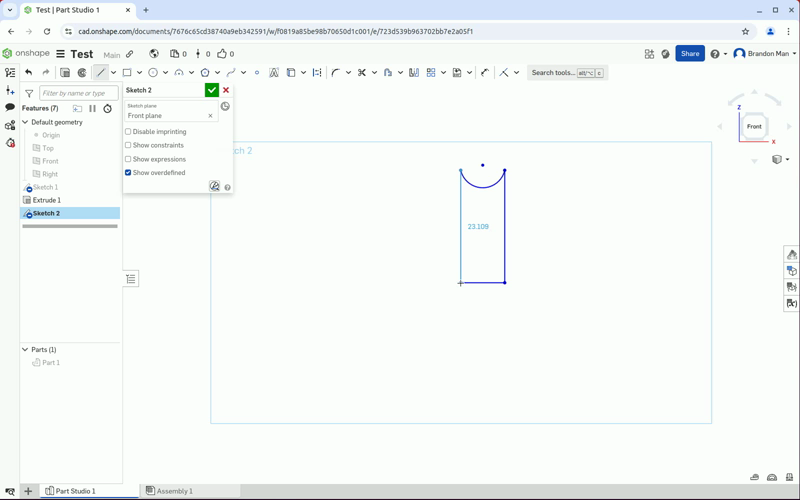
click(460, 282)
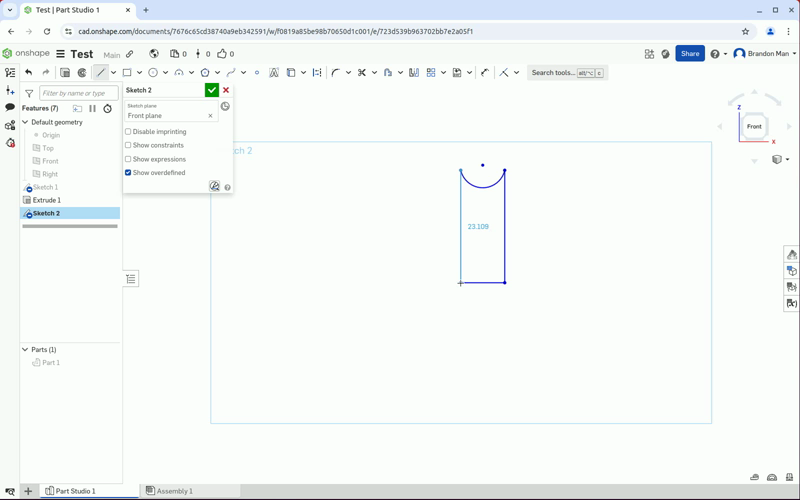
key(esc)
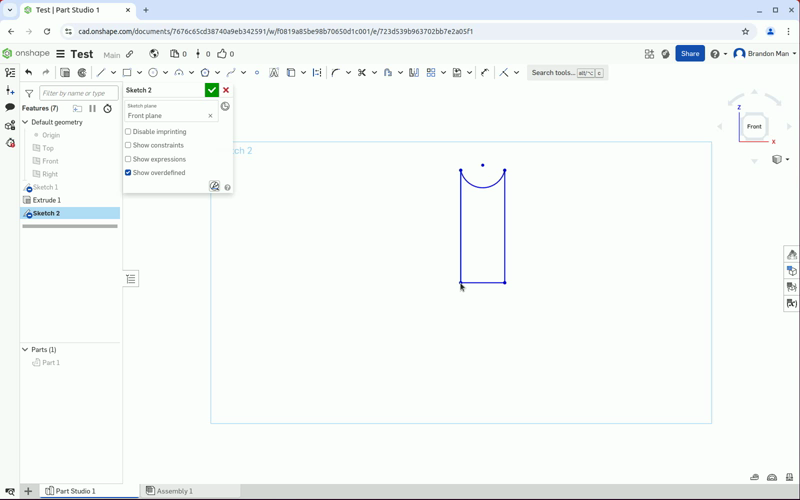
mouse_move(465, 184)
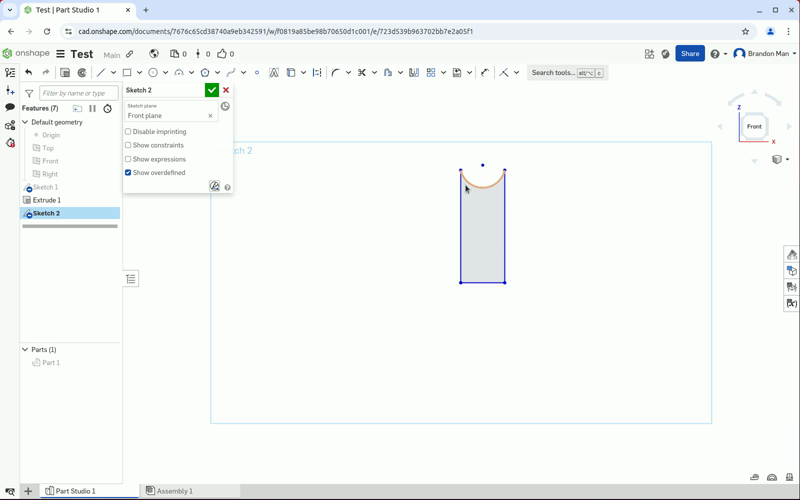
click(465, 184)
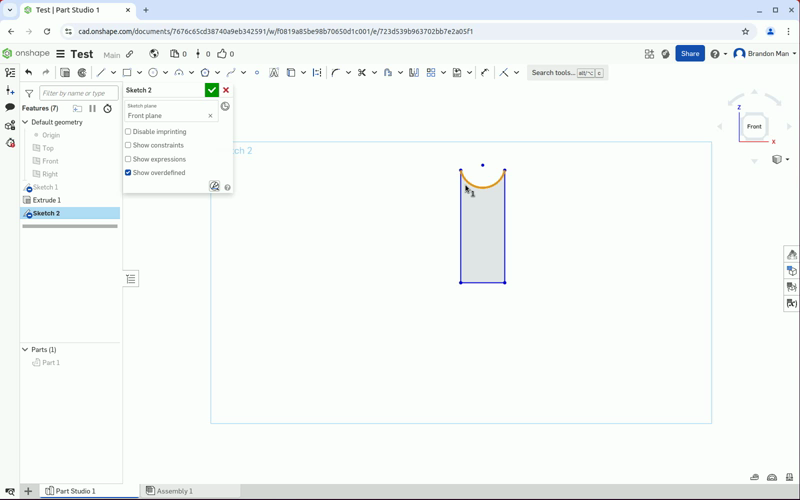
mouse_move(73, 352)
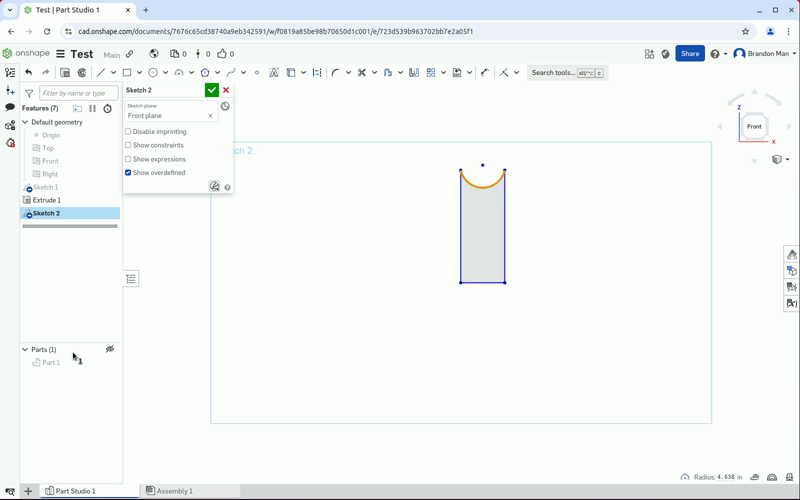
key(shift+y)
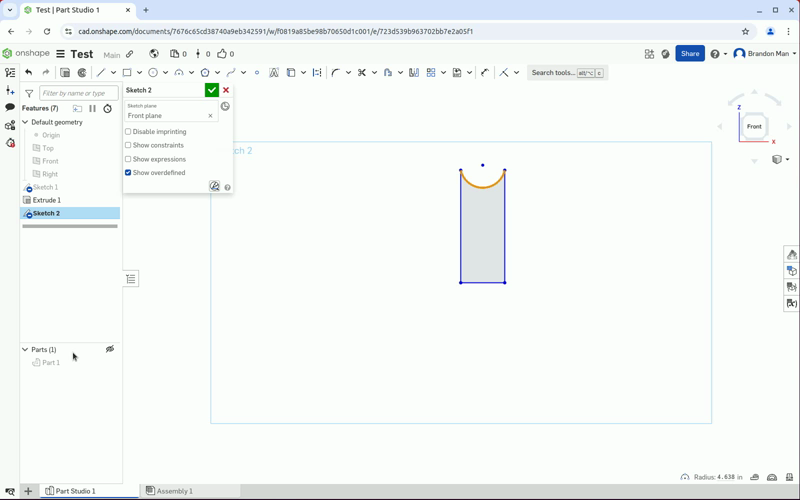
key(shift+e)
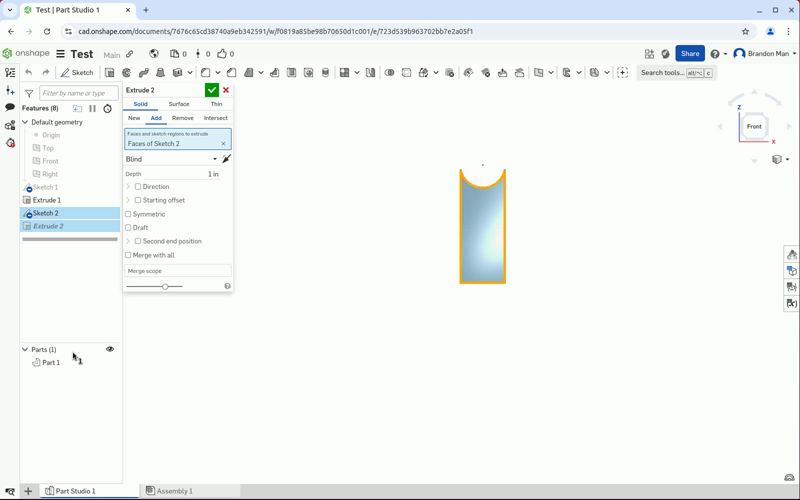
mouse_move(143, 106)
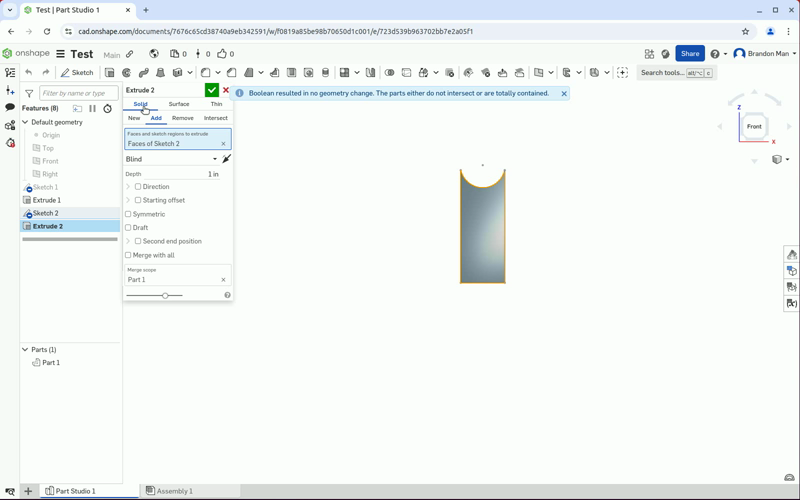
click(143, 106)
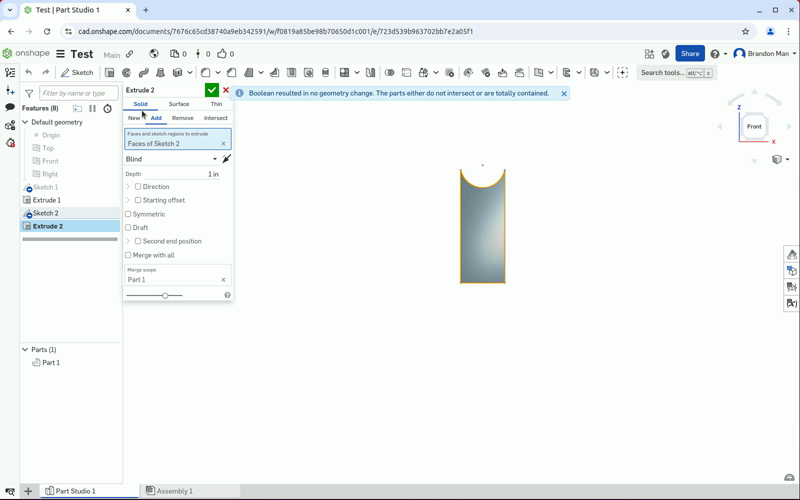
mouse_move(137, 120)
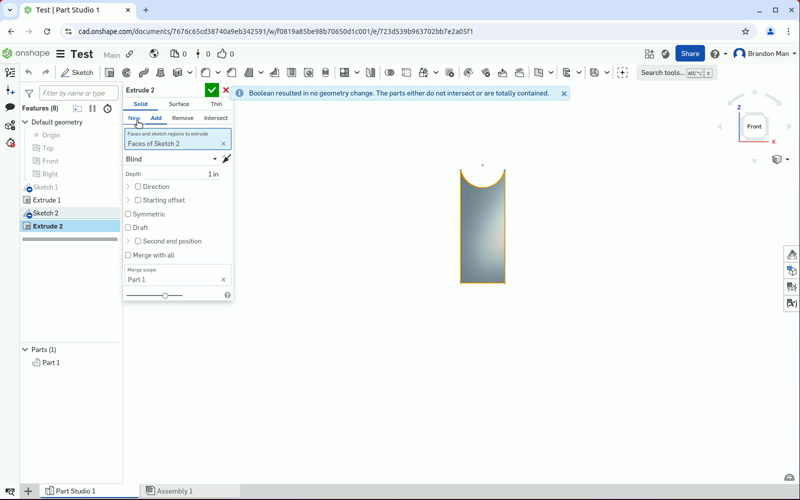
click(137, 120)
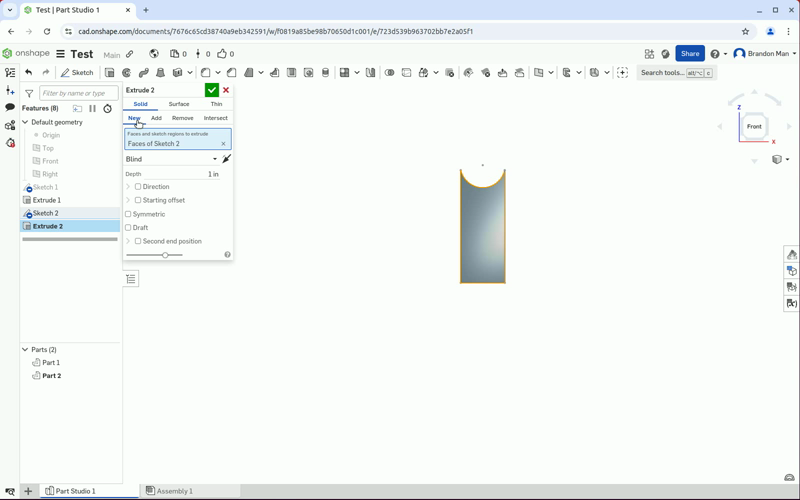
key(tab, 4)
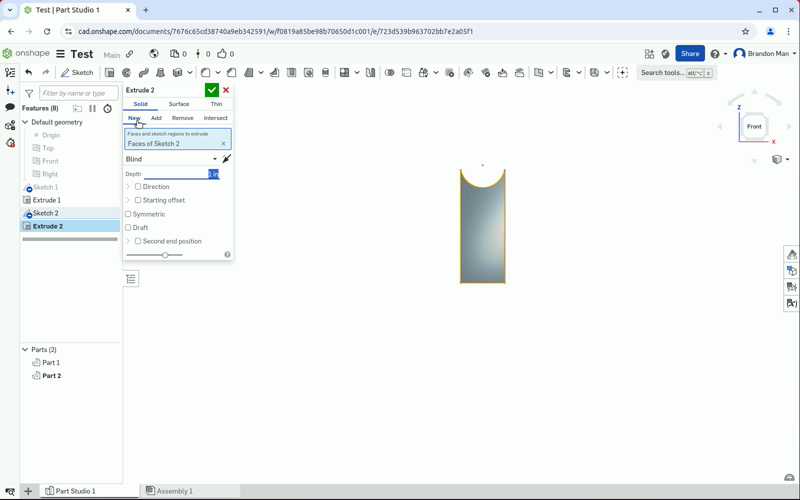
text(1.444)
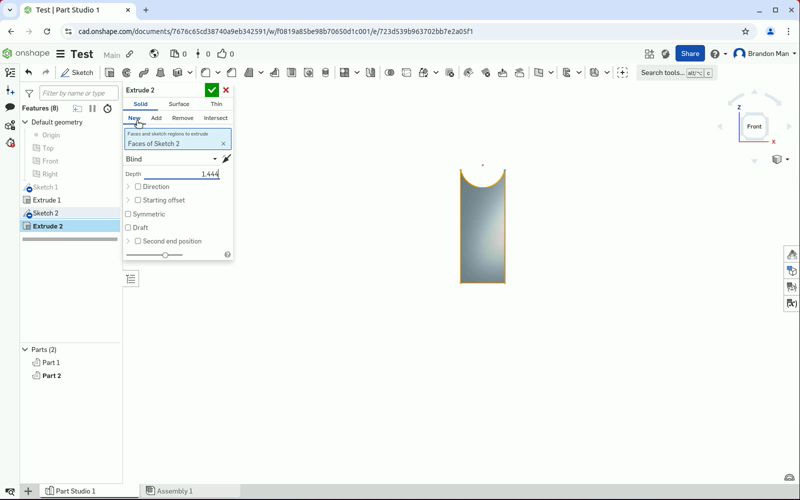
key(enter)
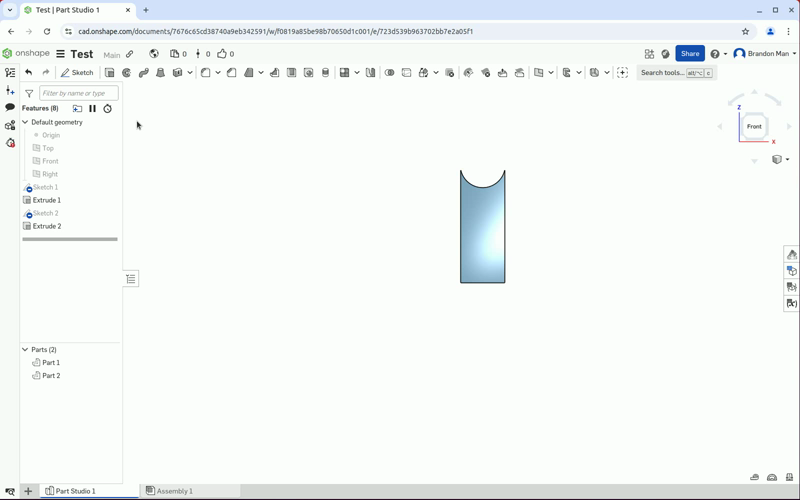
key(shift+h)
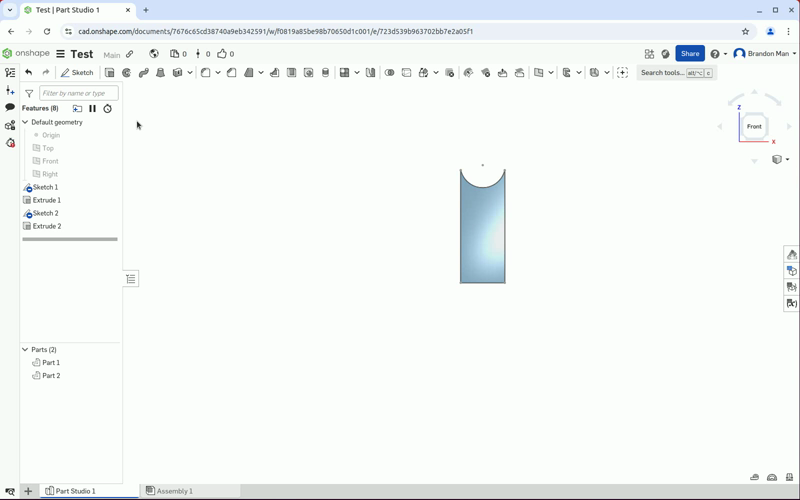
key(shift+h)
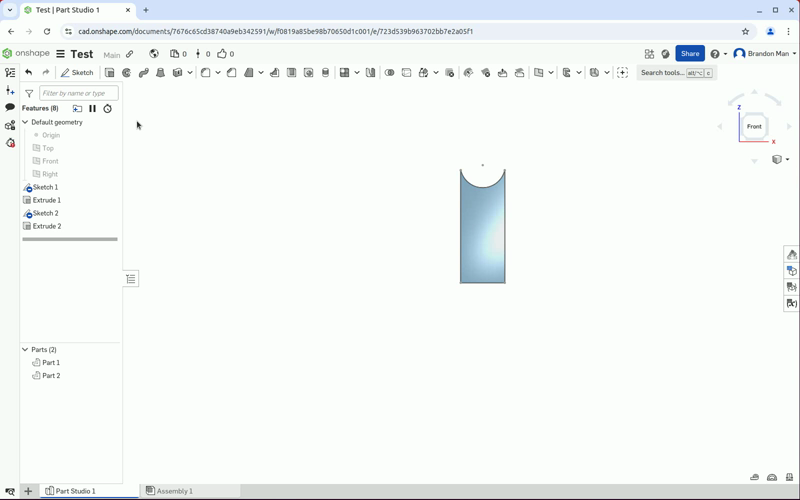
key(shift+7)
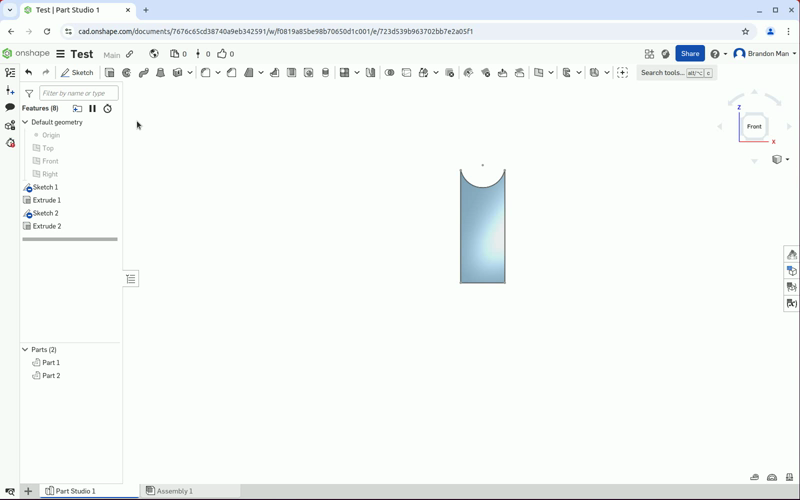
key(left, 2)
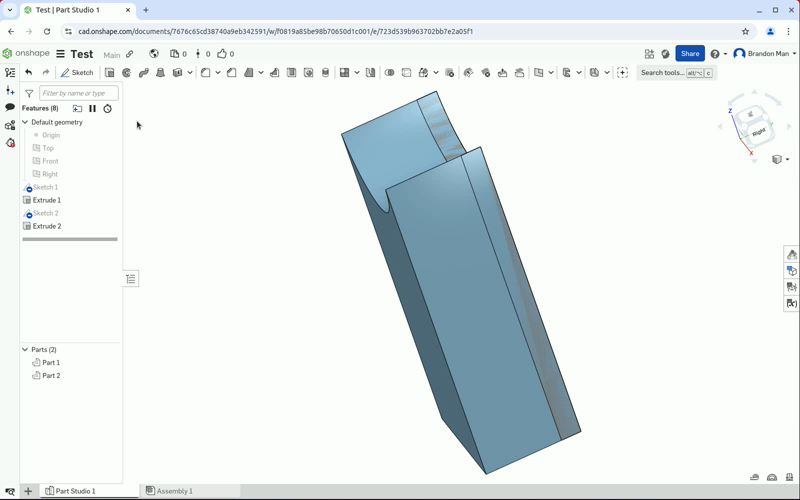
key(down, 2)
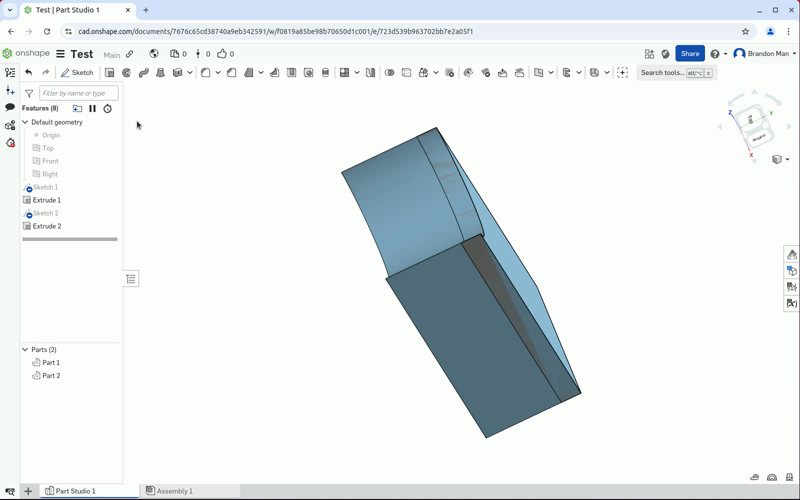
key(up, 2)
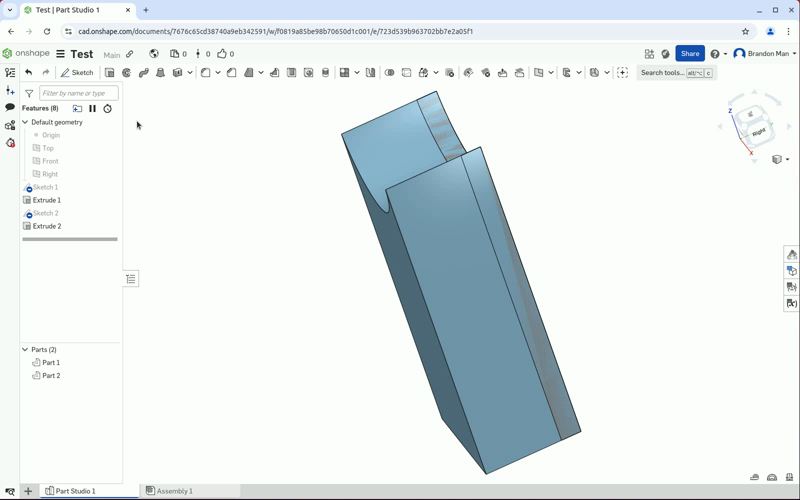
key(right, 2)
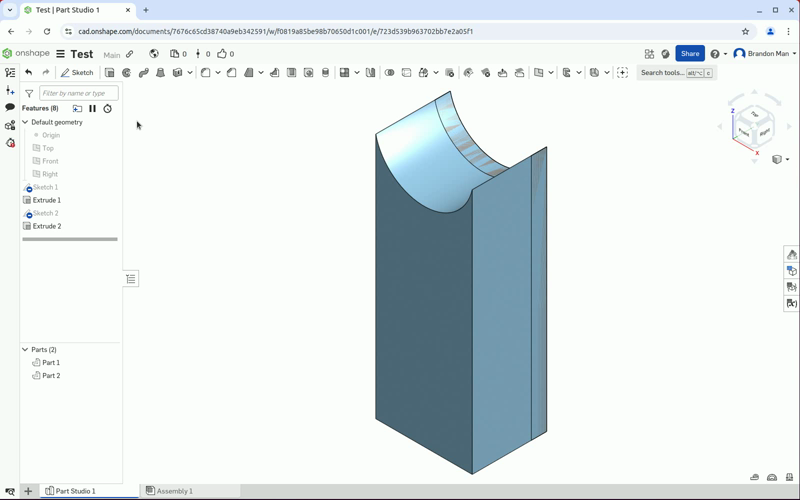
mouse_move(73, 189)
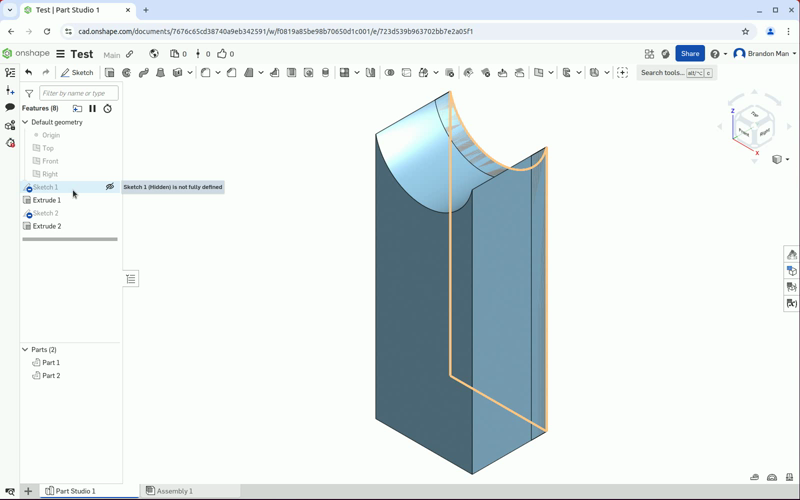
click(73, 189)